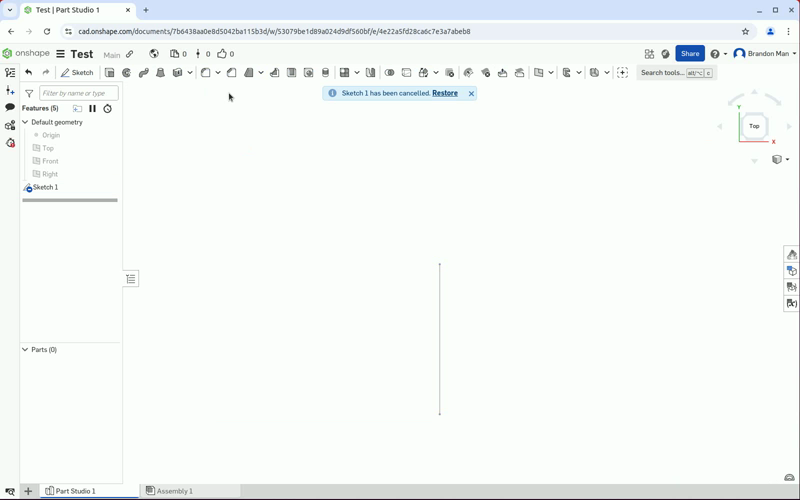
key(shift+h)
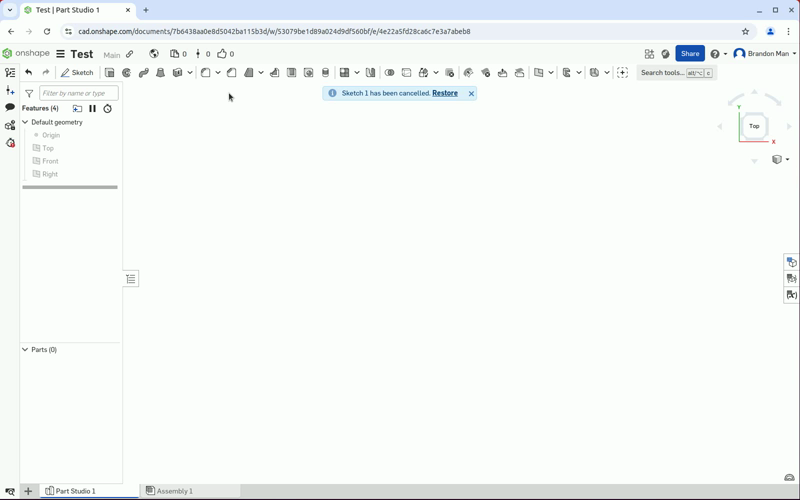
mouse_move(73, 352)
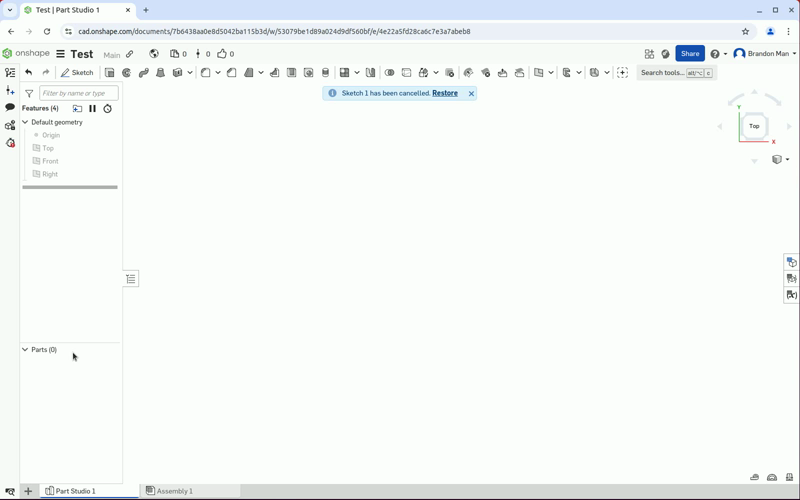
key(y)
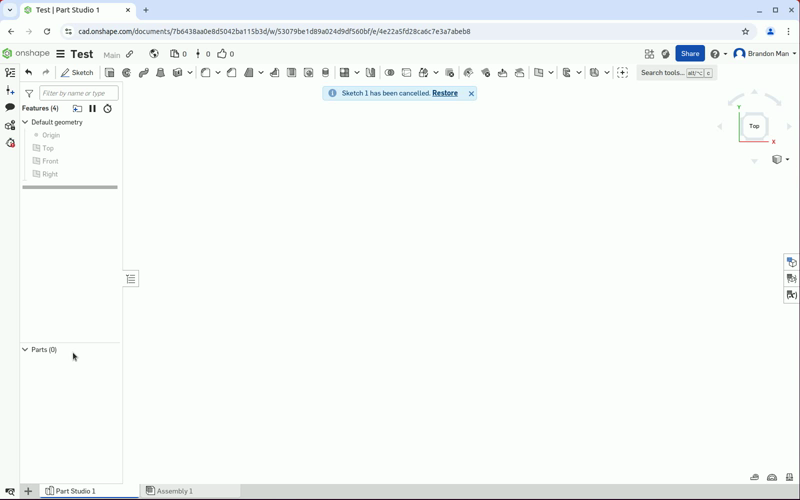
key(shift+p)
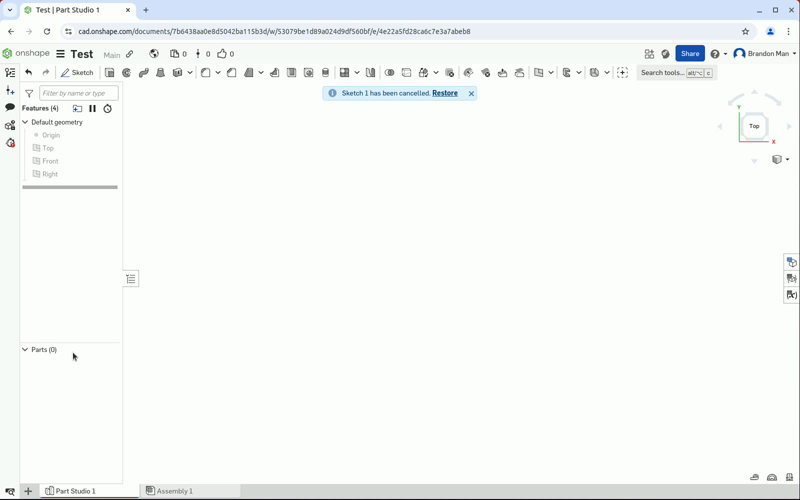
key(space)
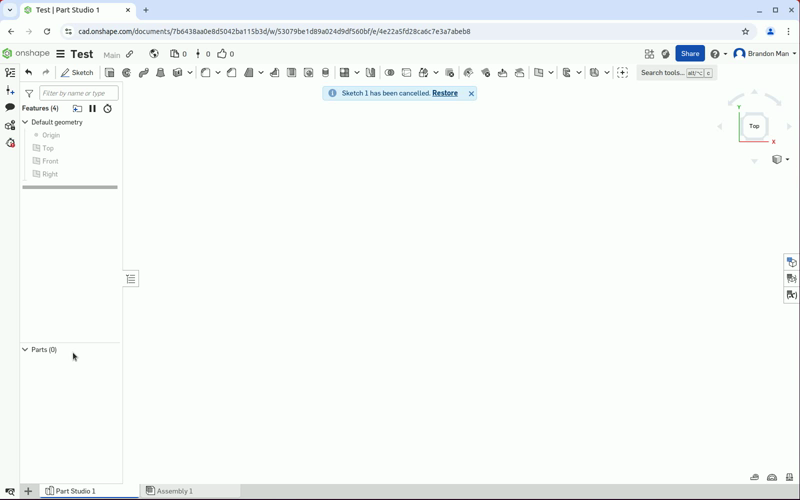
key_down(shift)
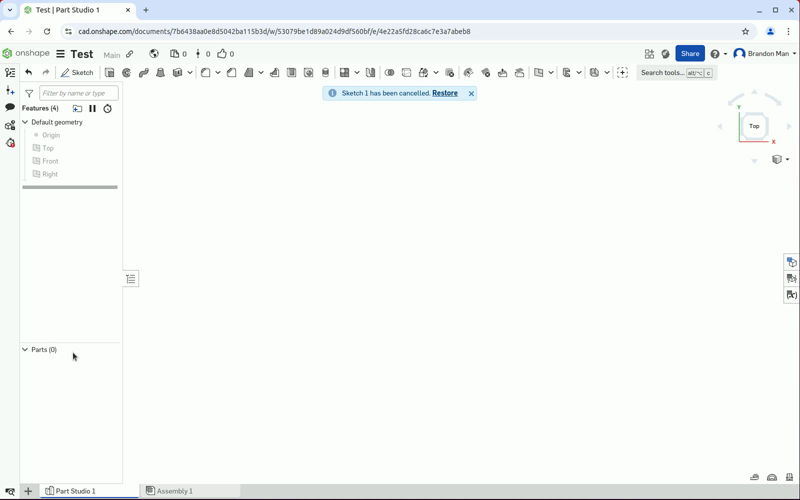
key(up)
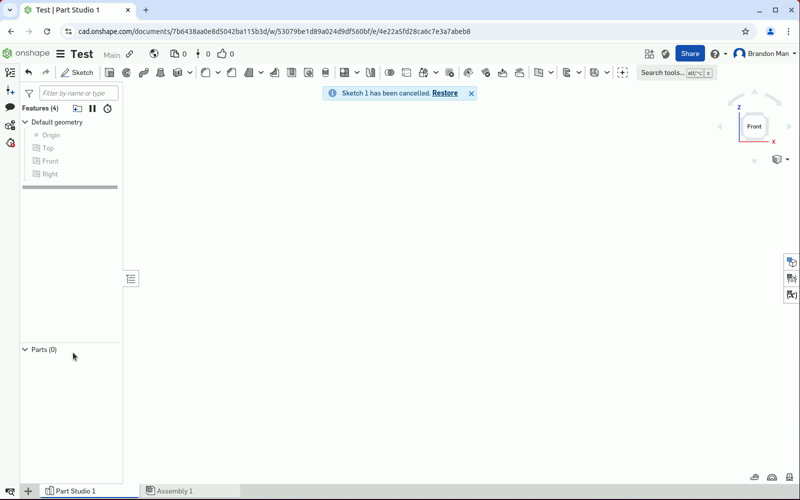
key_up(shift)
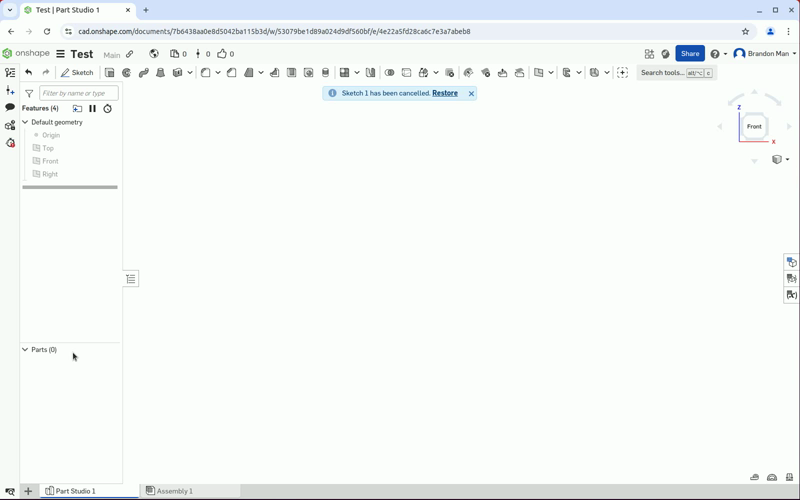
key(space)
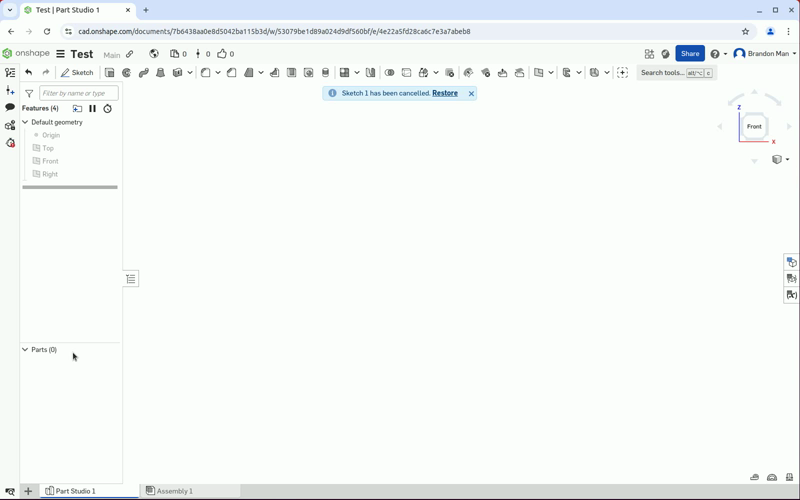
key_down(shift)
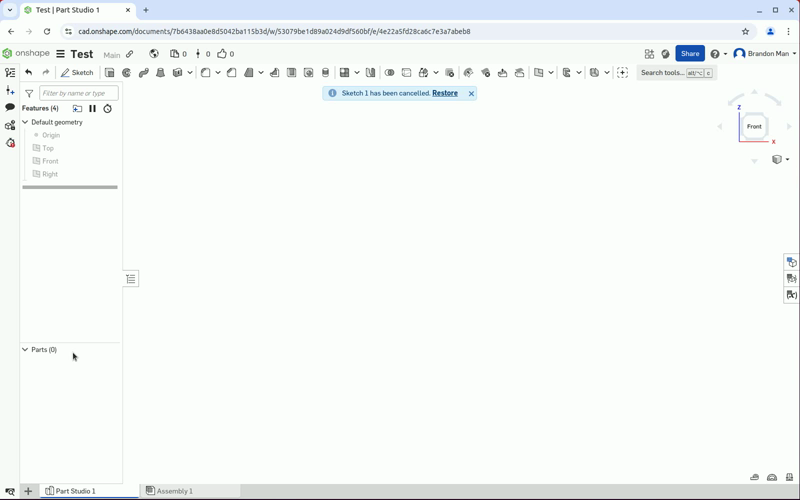
key(left)
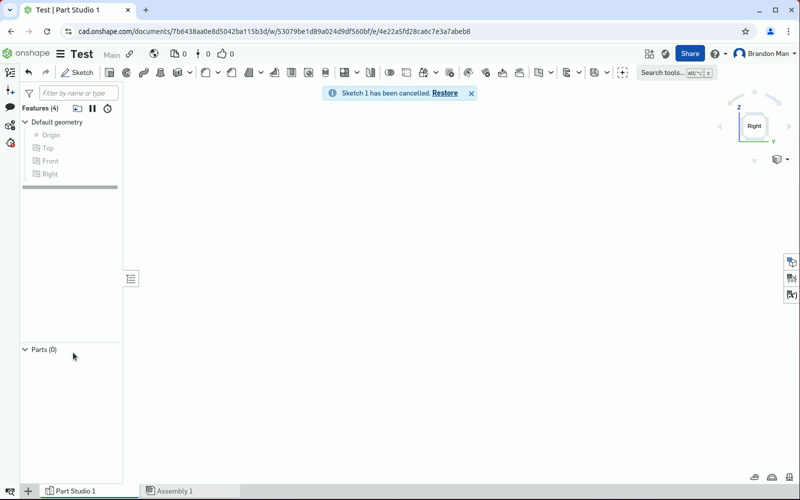
key_up(shift)
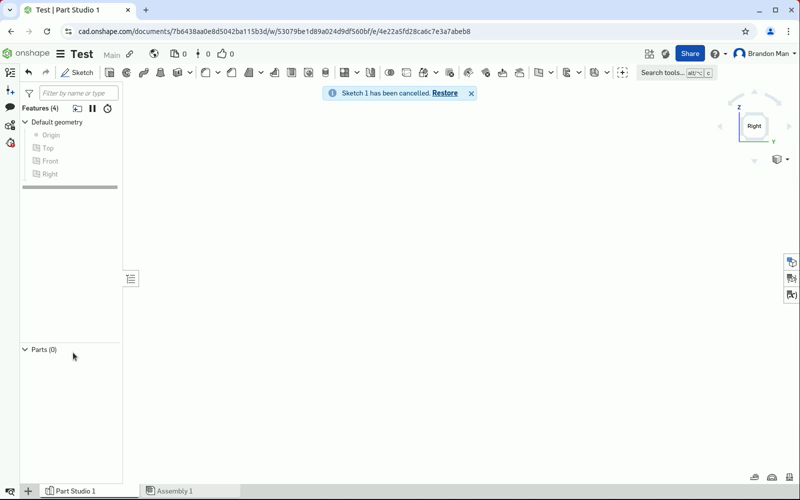
mouse_move(73, 352)
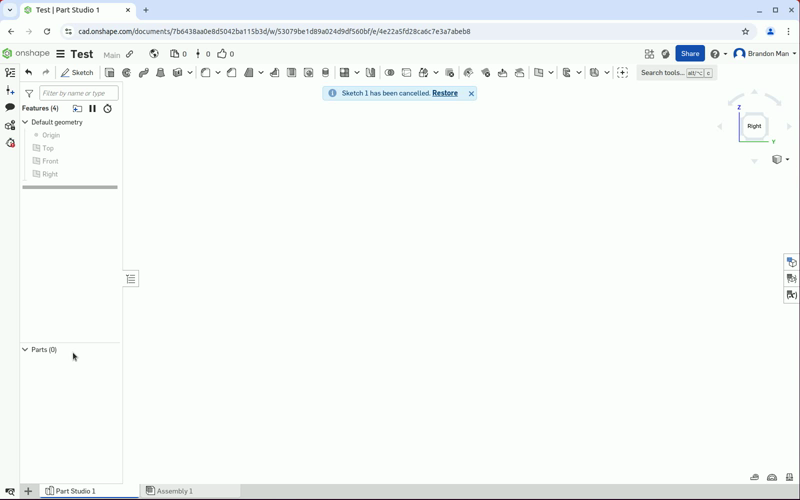
key(shift+y)
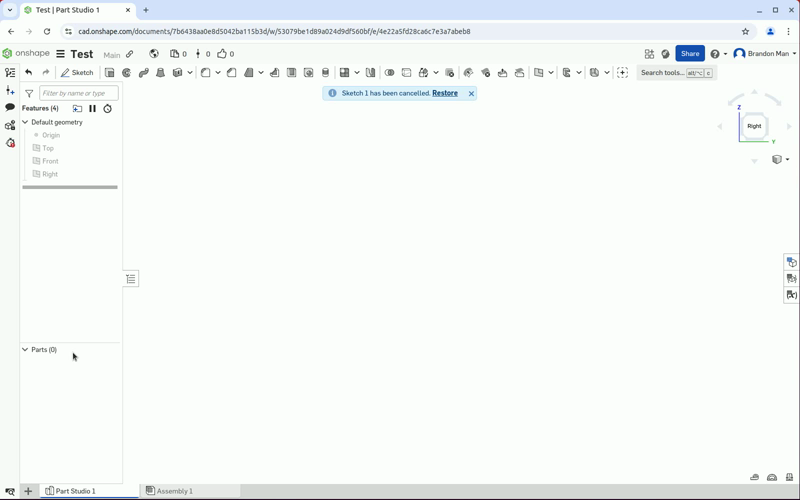
key(shift+s)
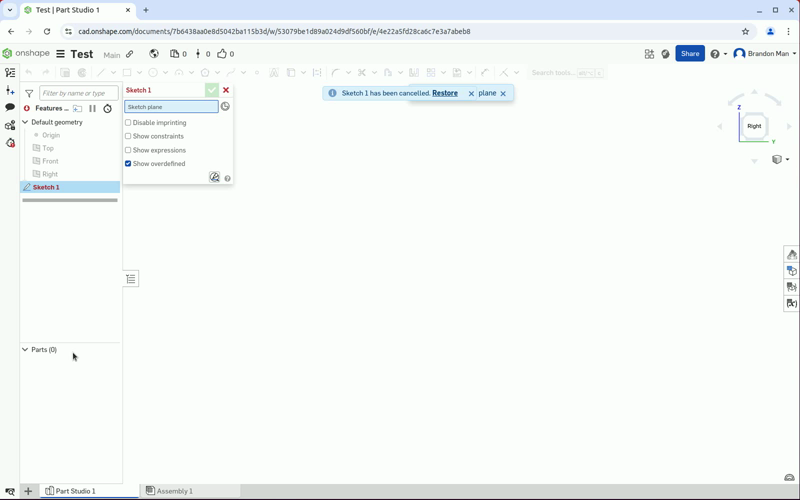
mouse_move(73, 176)
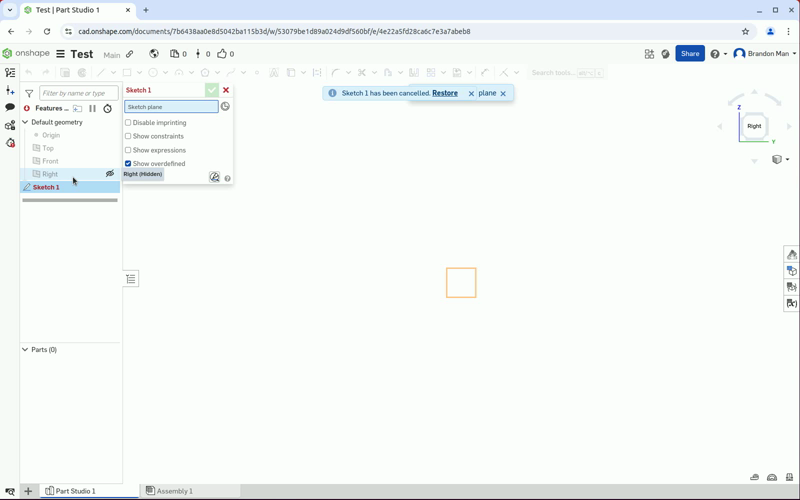
click(73, 176)
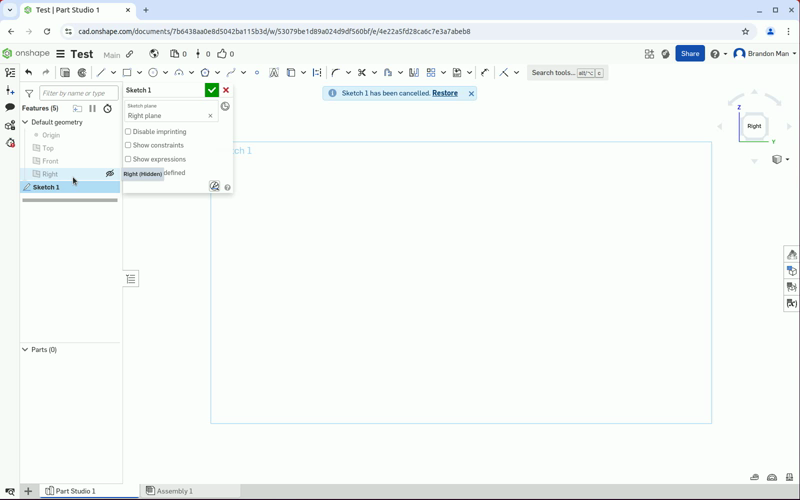
mouse_move(73, 352)
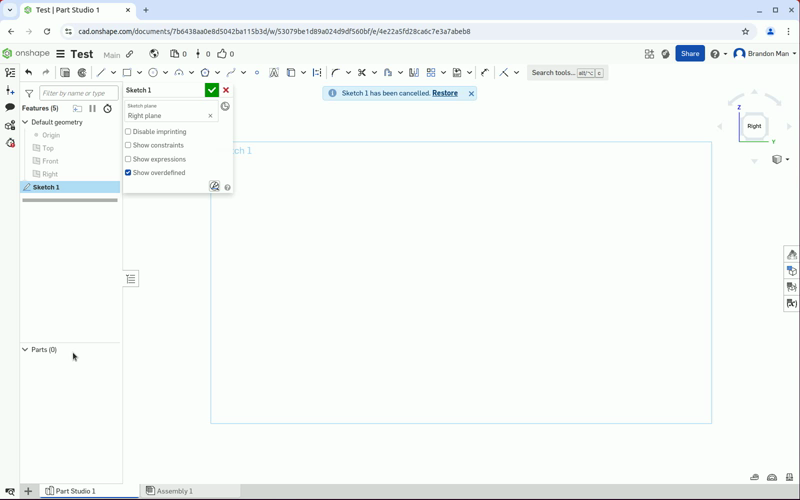
key(y)
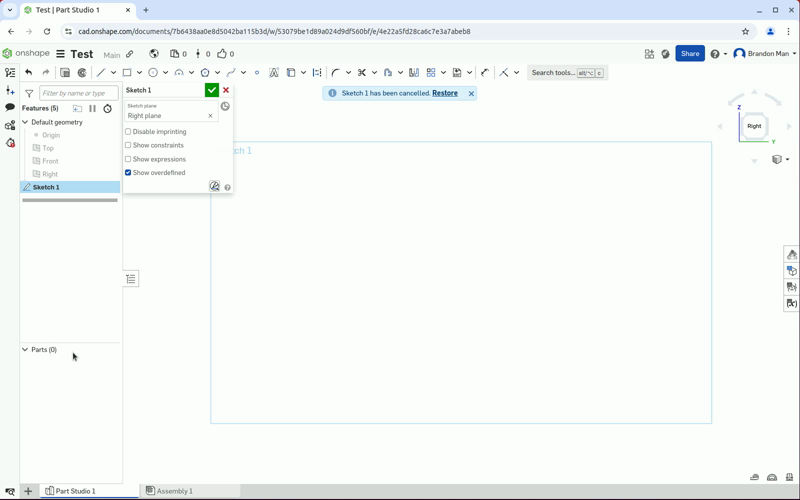
key(l)
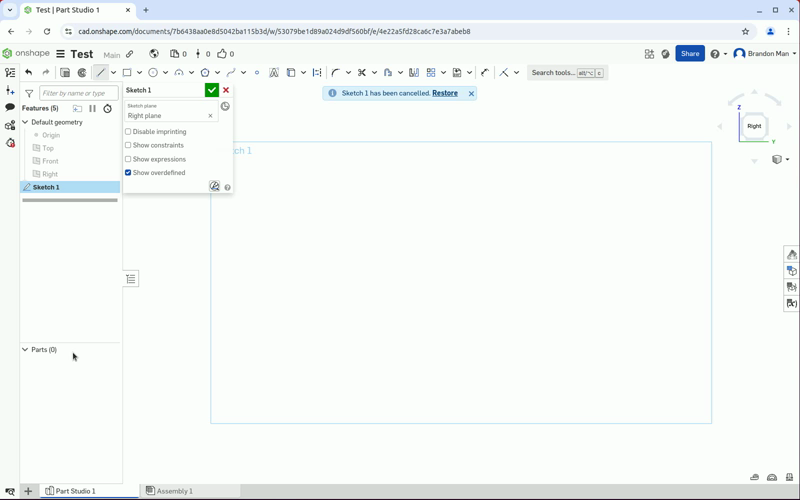
key_down(shift)
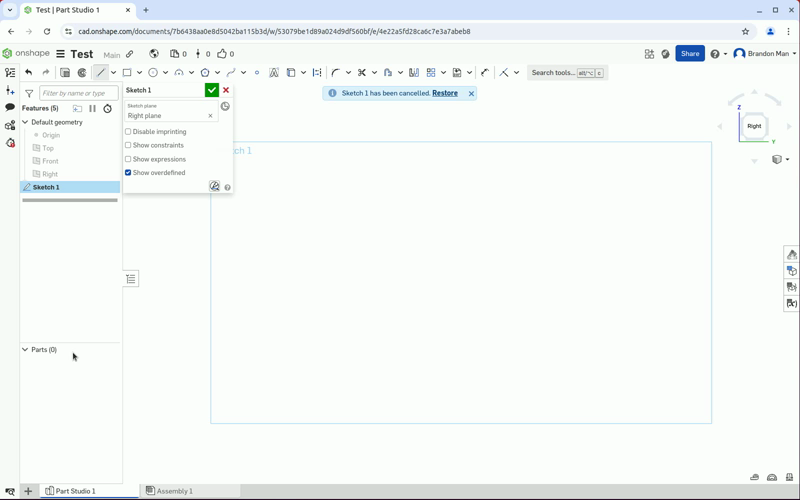
mouse_move(441, 215)
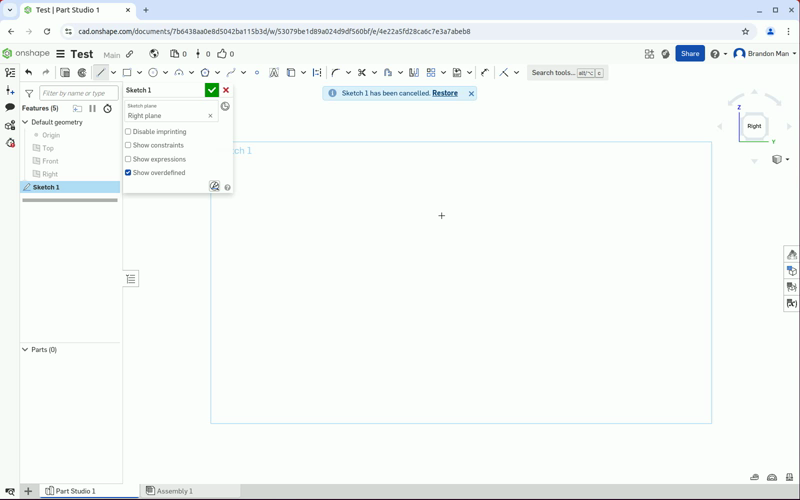
click(441, 215)
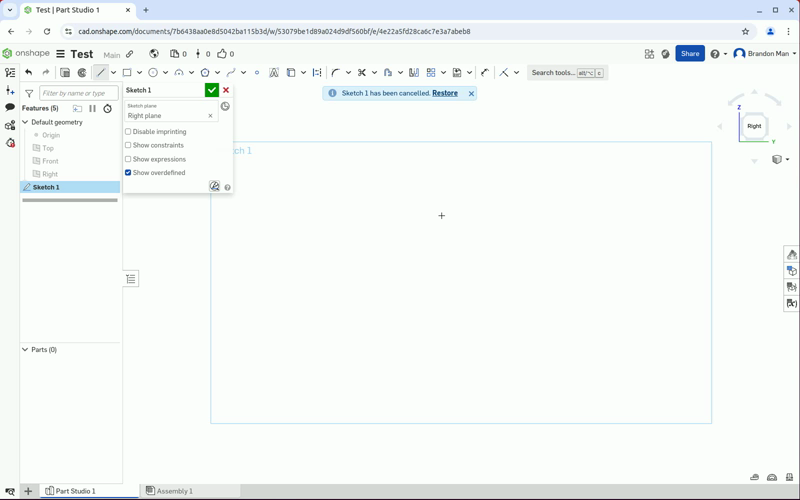
key_up(shift)
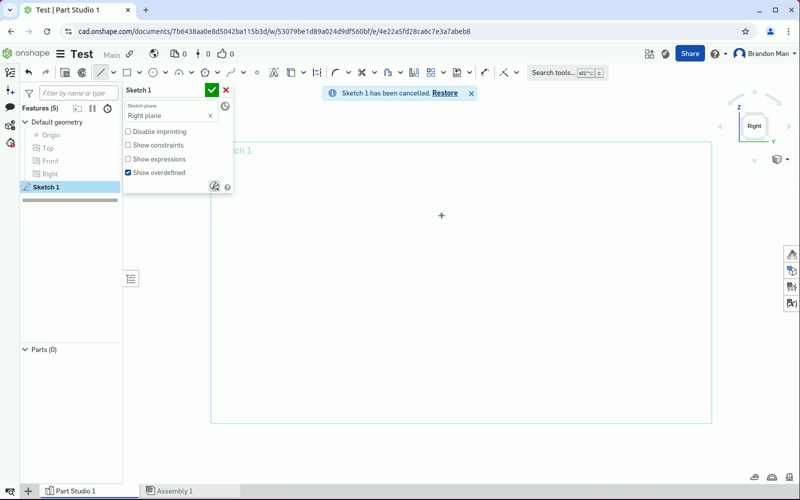
key_down(shift)
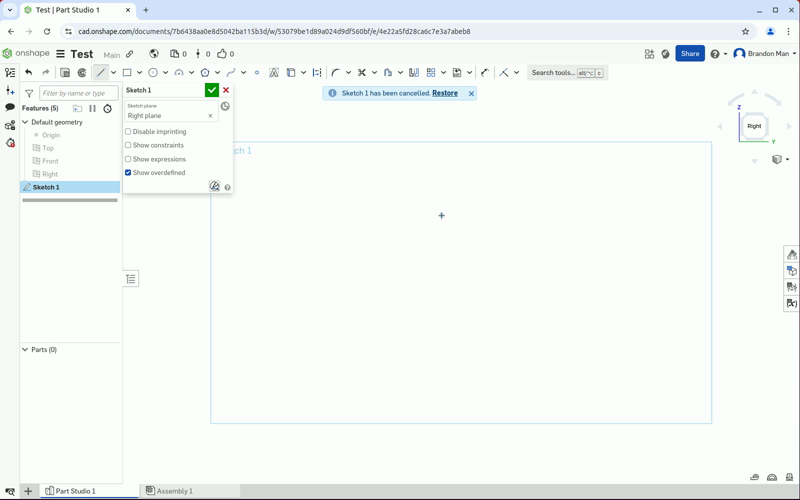
mouse_move(471, 215)
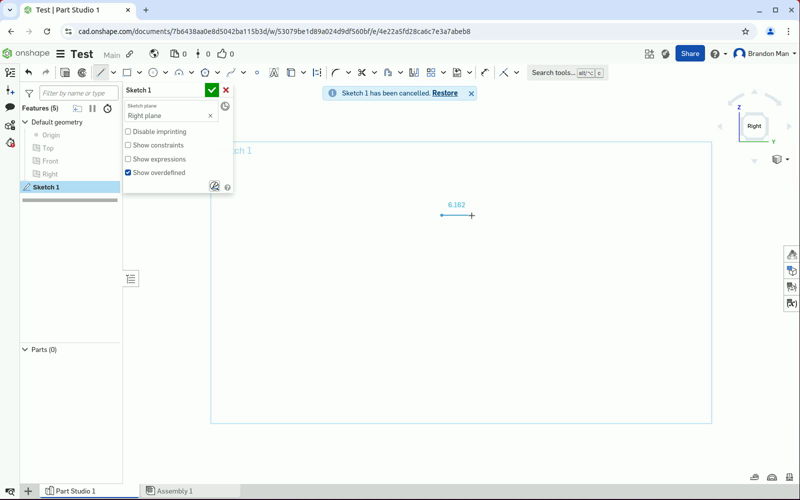
mouse_move(477, 215)
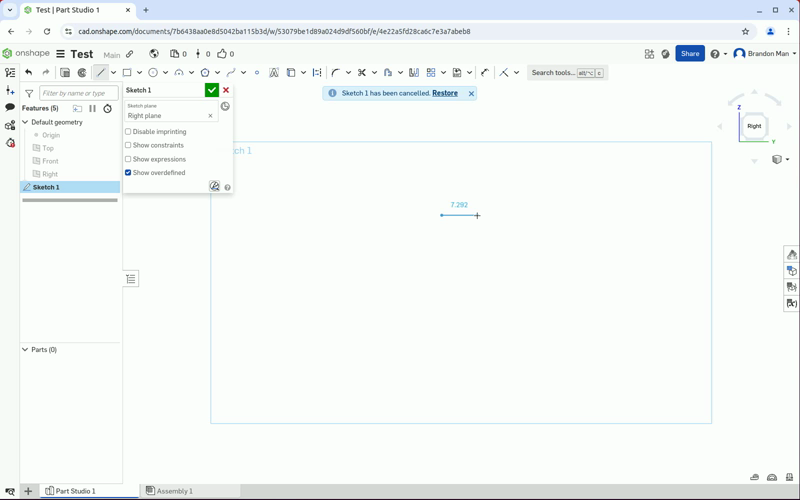
click(477, 215)
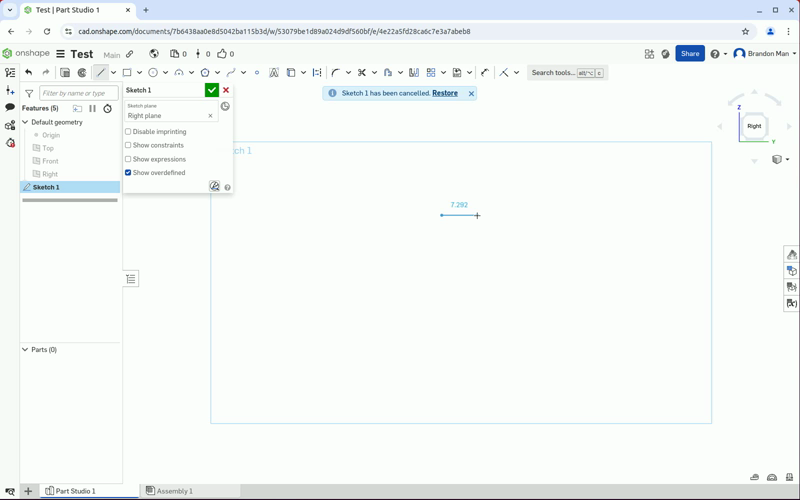
key_up(shift)
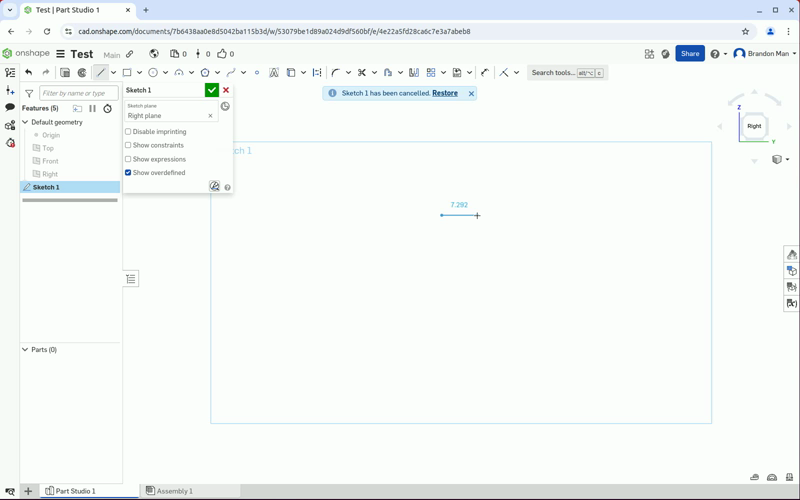
key_down(shift)
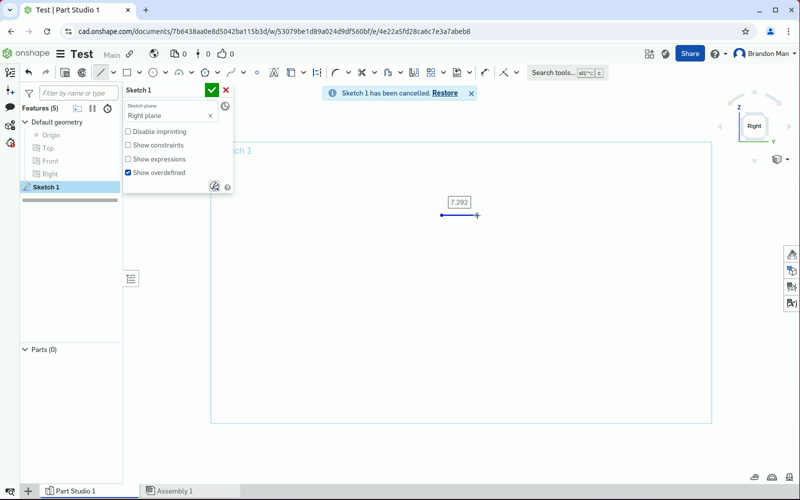
mouse_move(507, 215)
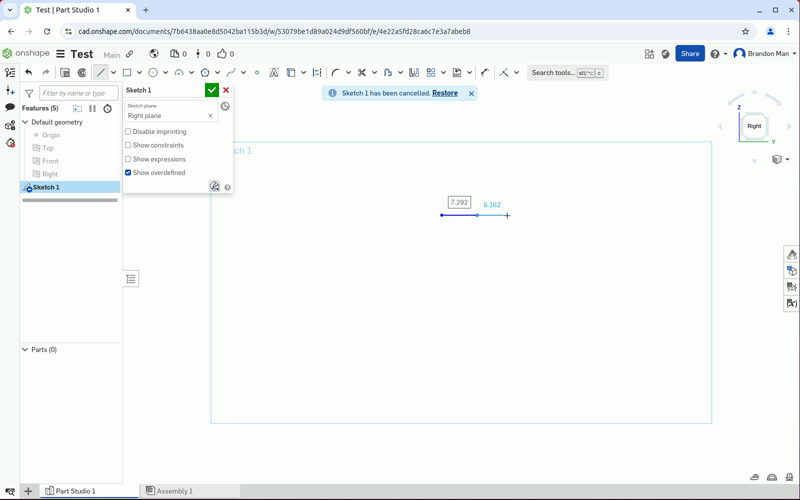
mouse_move(477, 171)
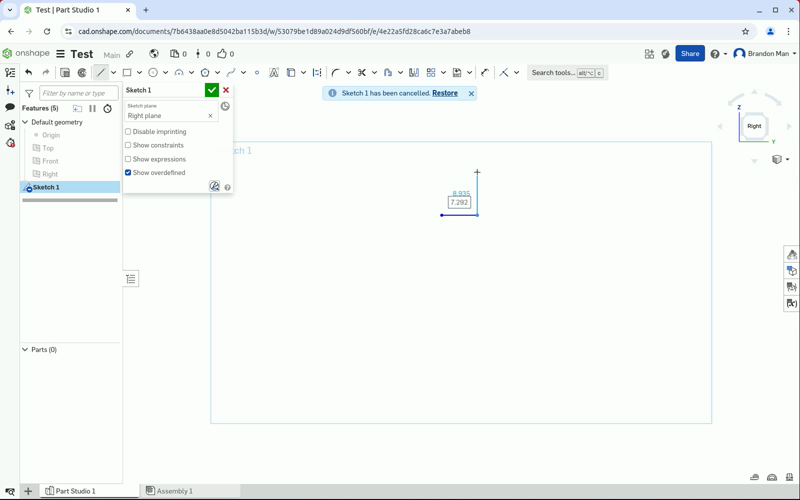
click(477, 171)
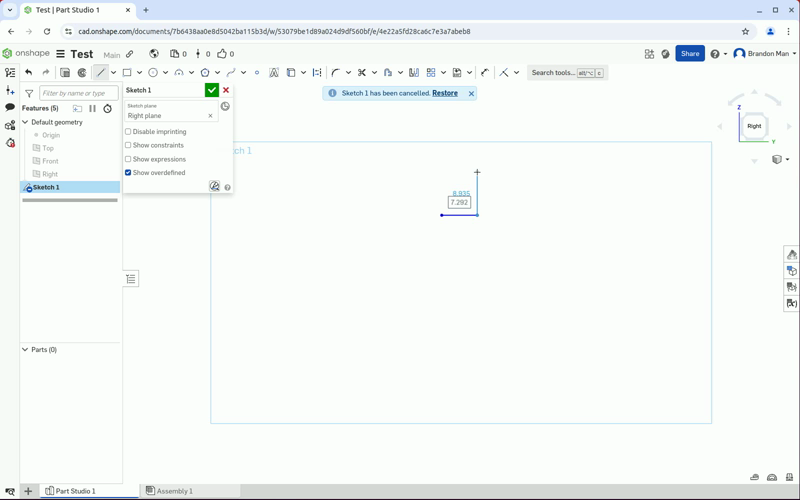
key_up(shift)
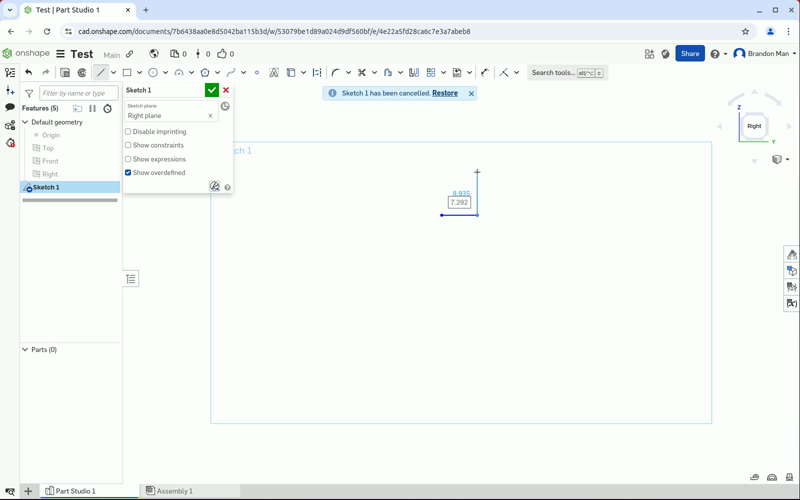
key(esc)
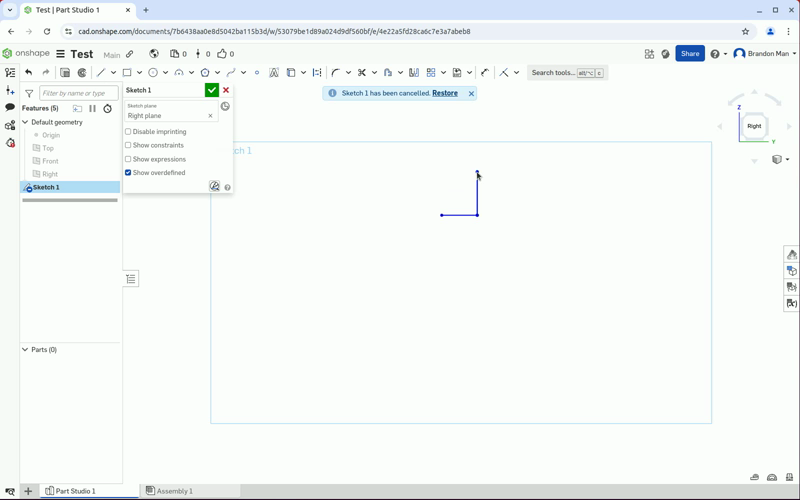
key(a)
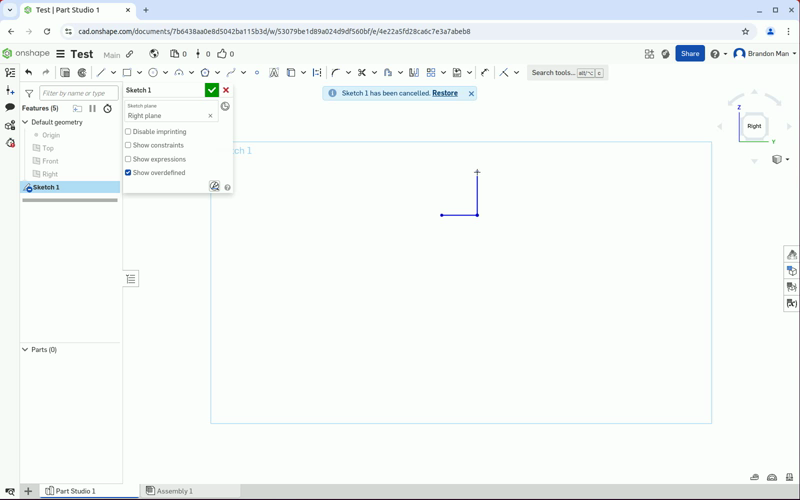
mouse_move(477, 171)
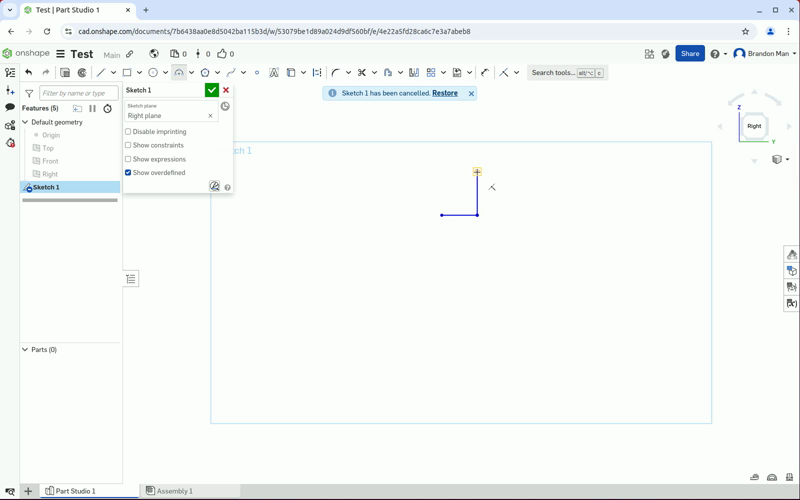
click(477, 171)
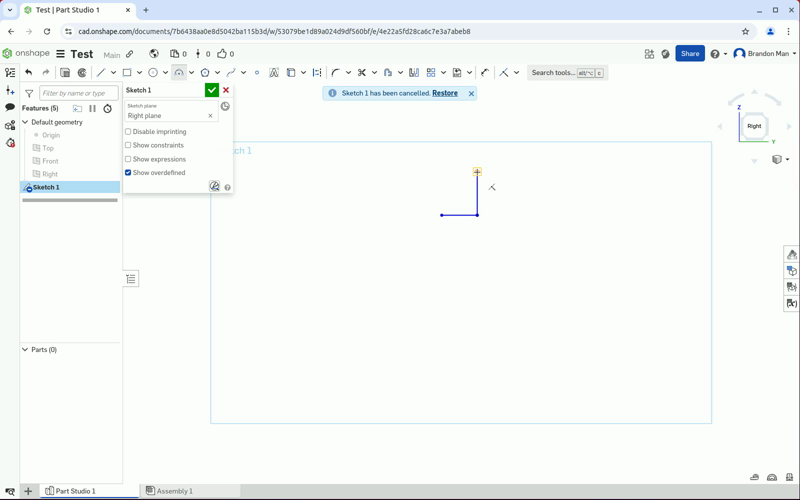
key_down(shift)
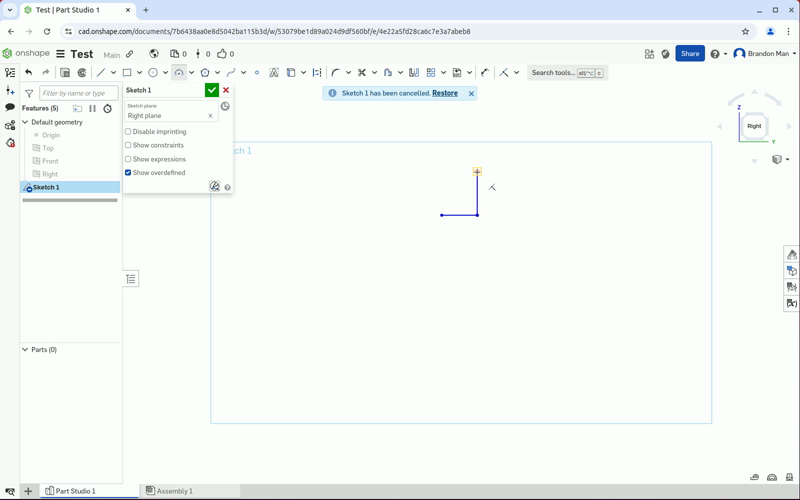
mouse_move(441, 171)
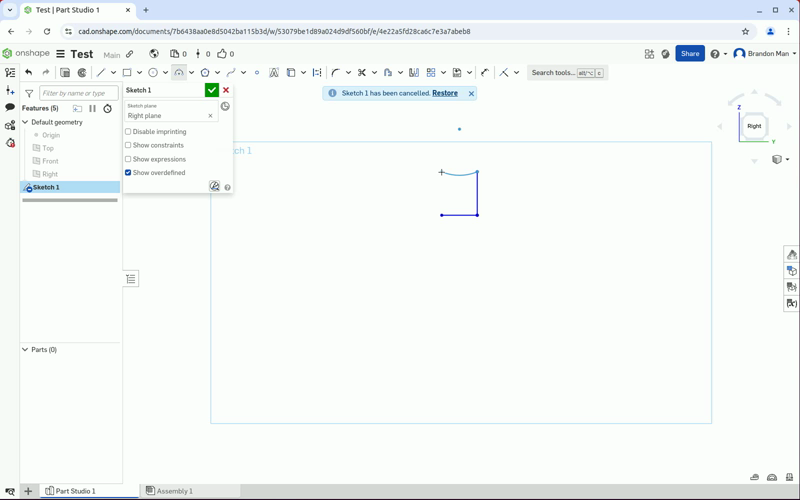
click(441, 171)
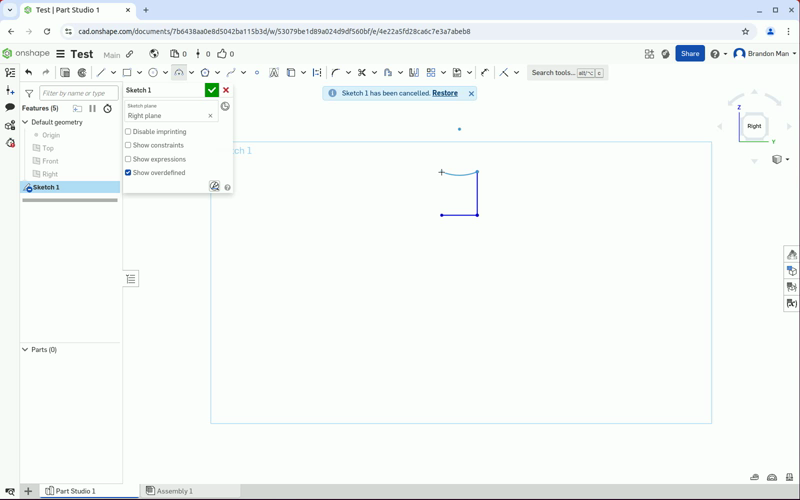
mouse_move(459, 350)
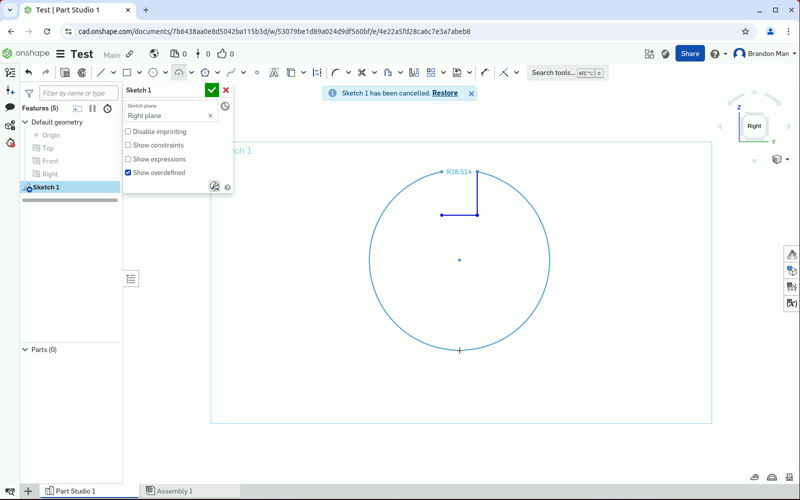
click(459, 350)
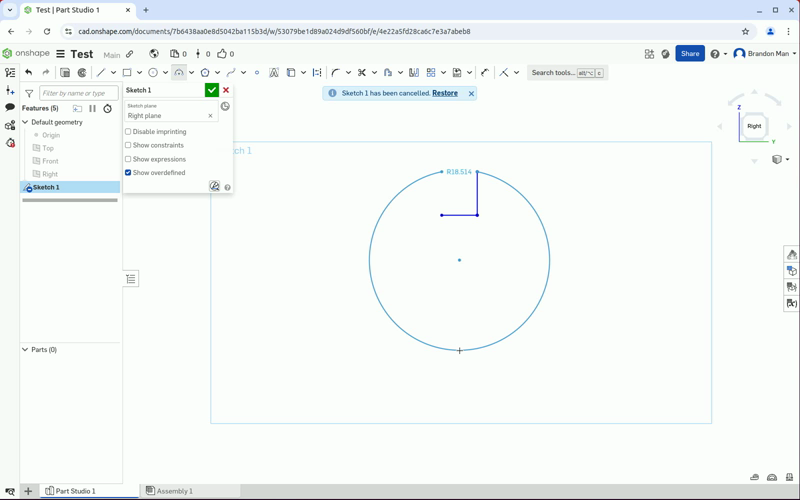
key_up(shift)
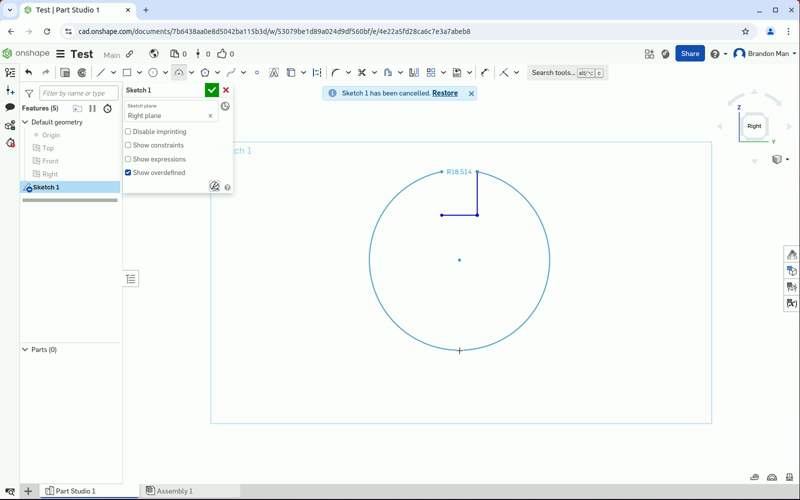
key(esc)
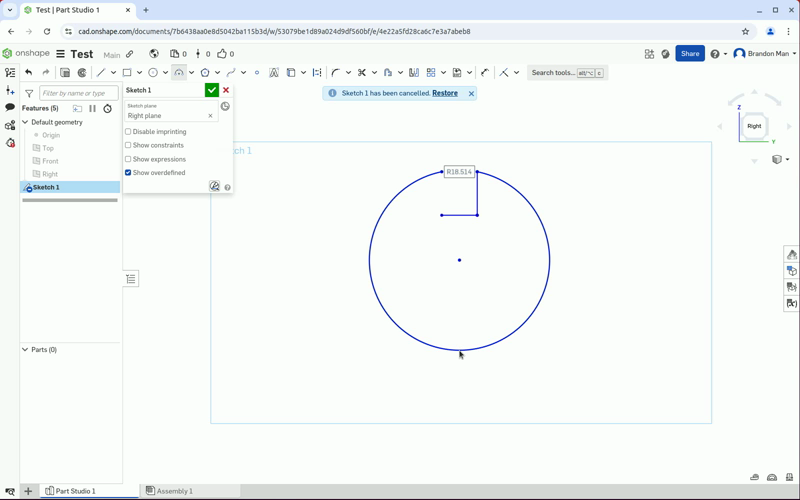
key(l)
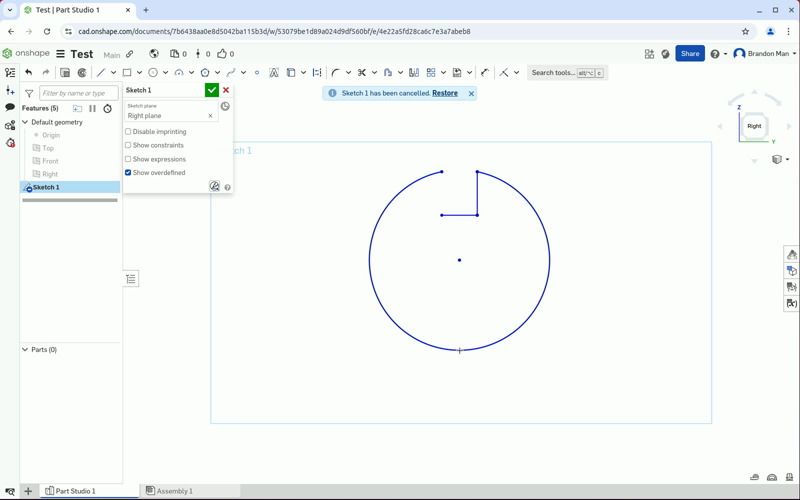
mouse_move(441, 171)
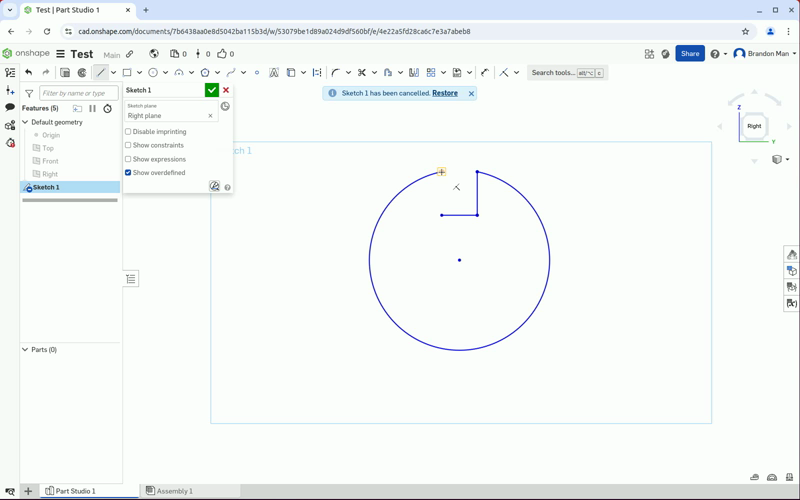
click(441, 171)
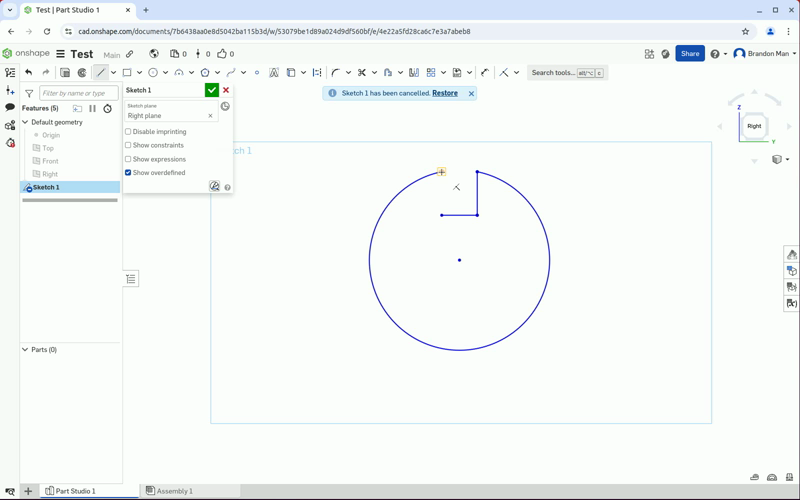
mouse_move(471, 171)
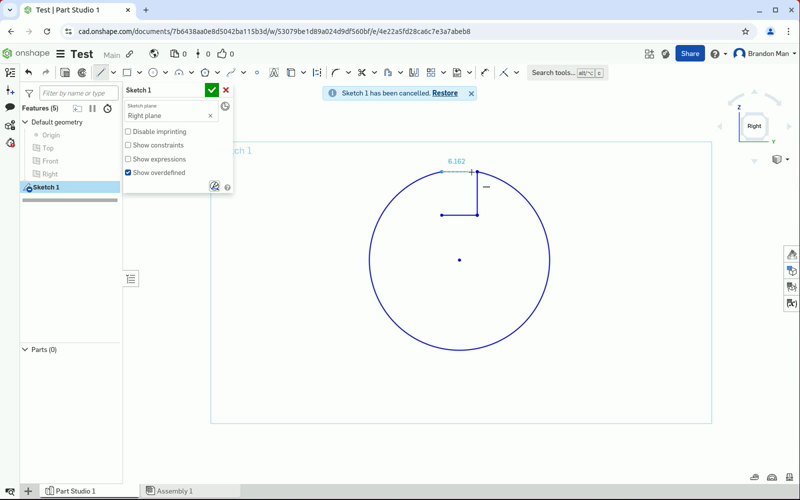
key_down(shift)
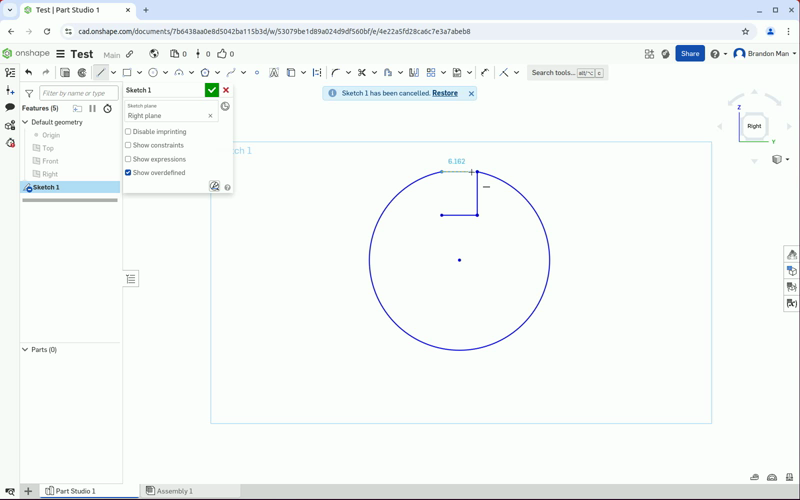
mouse_move(441, 215)
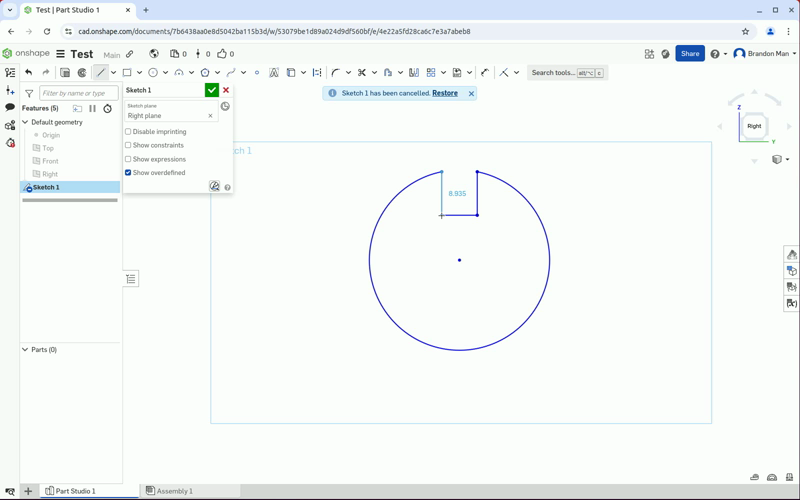
key_up(shift)
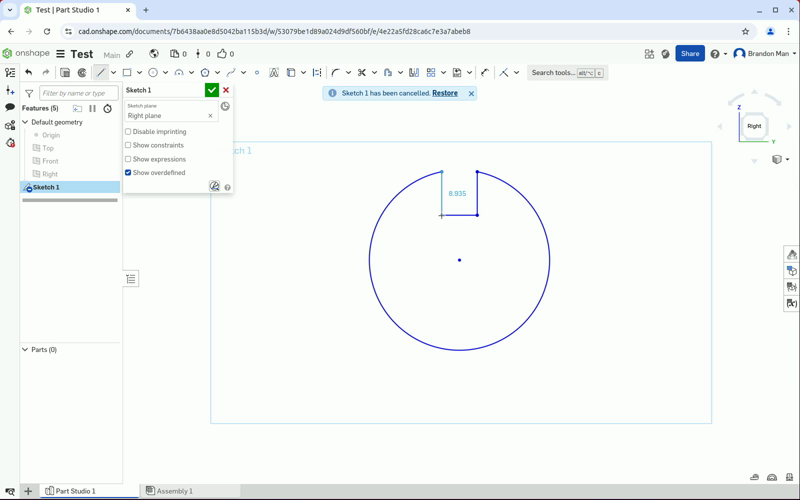
click(441, 215)
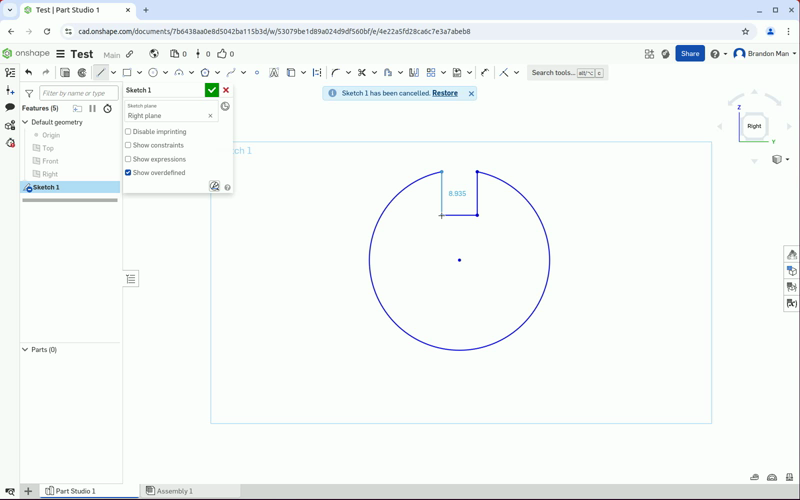
key(esc)
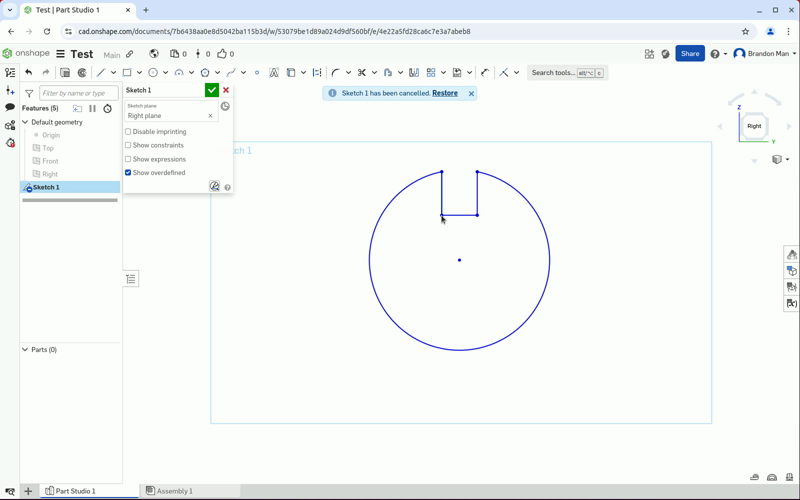
mouse_move(411, 264)
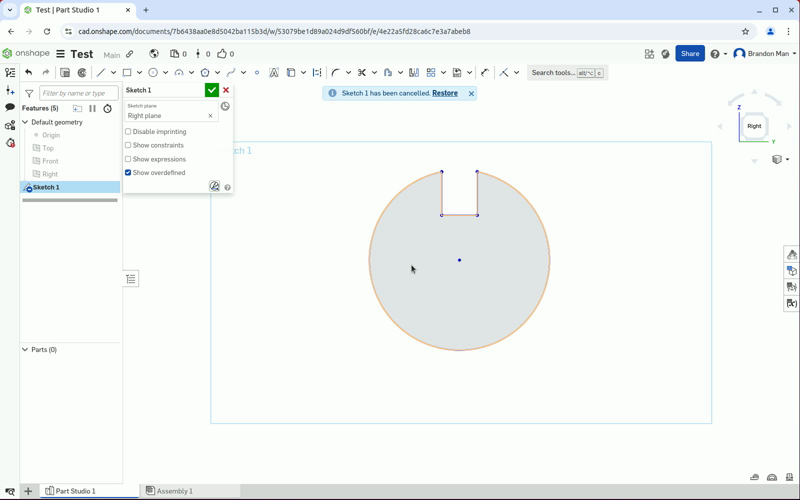
click(411, 264)
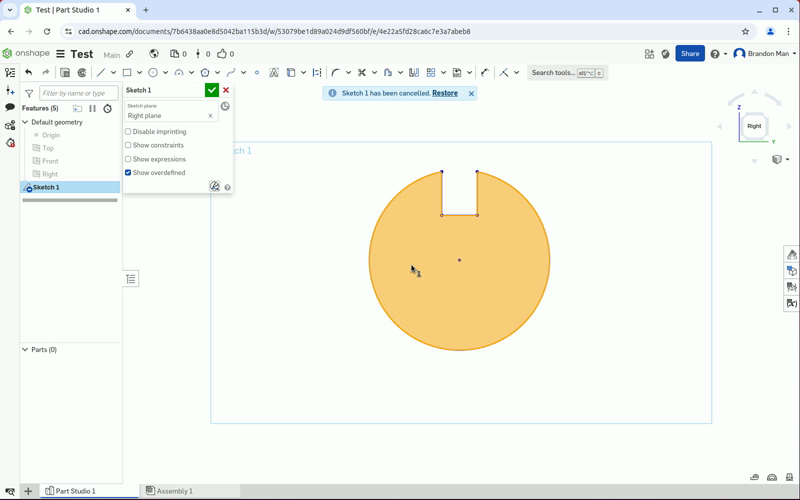
mouse_move(73, 352)
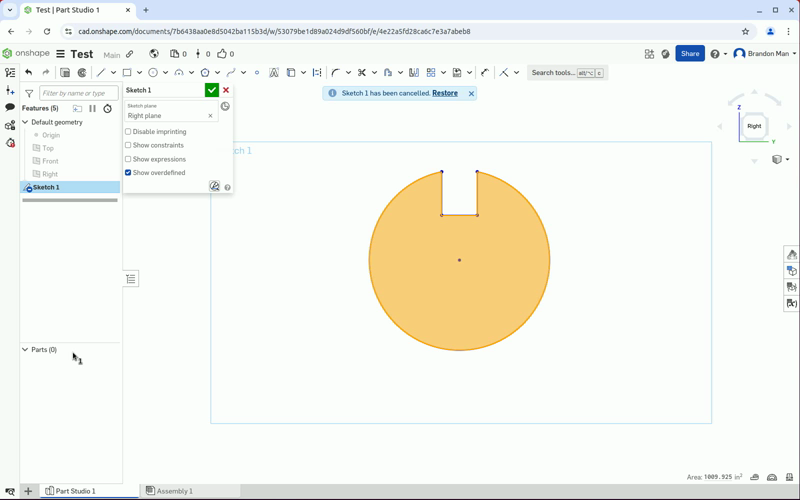
key(shift+y)
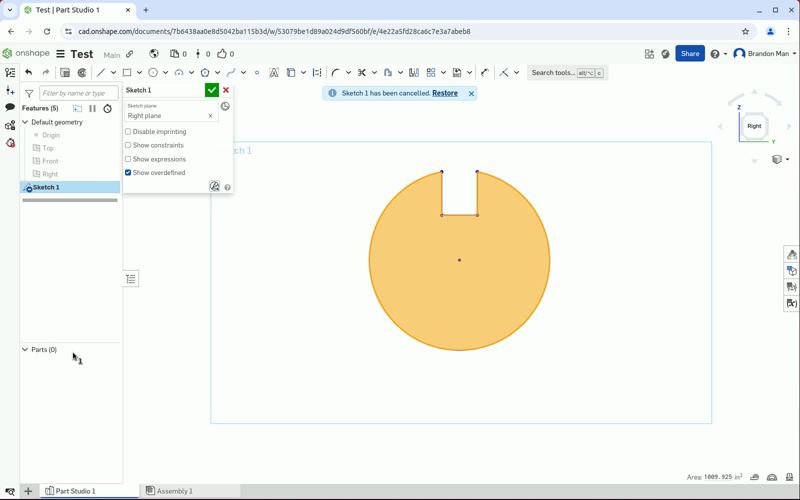
key(shift+e)
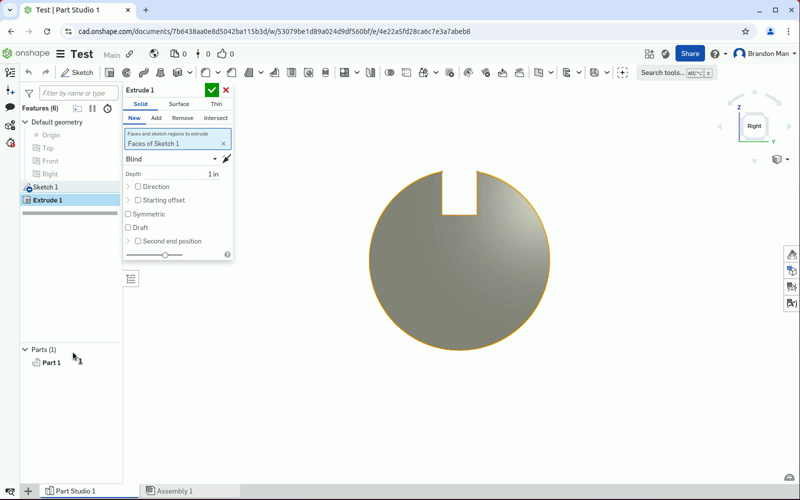
mouse_move(143, 106)
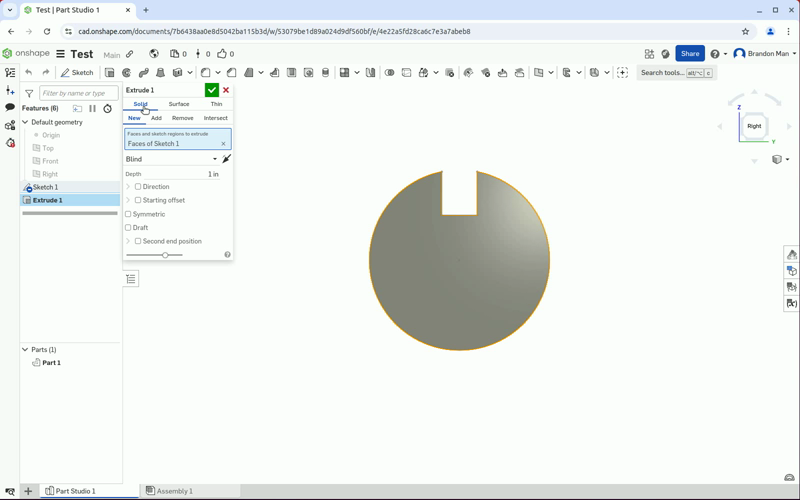
click(143, 106)
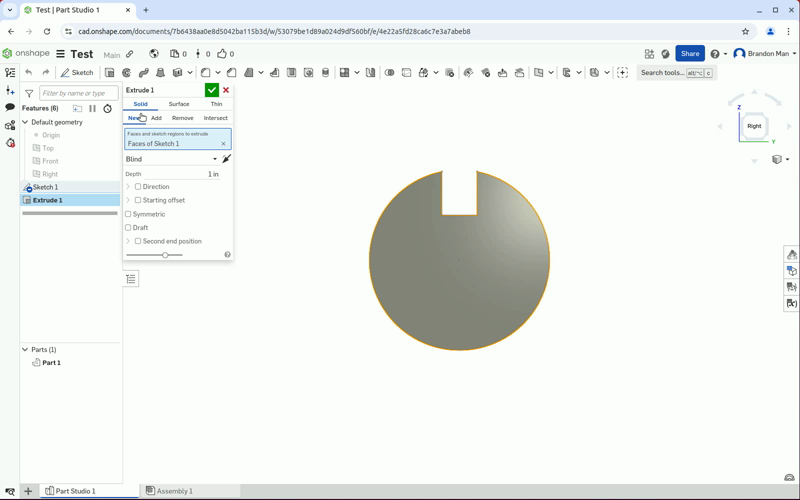
mouse_move(137, 120)
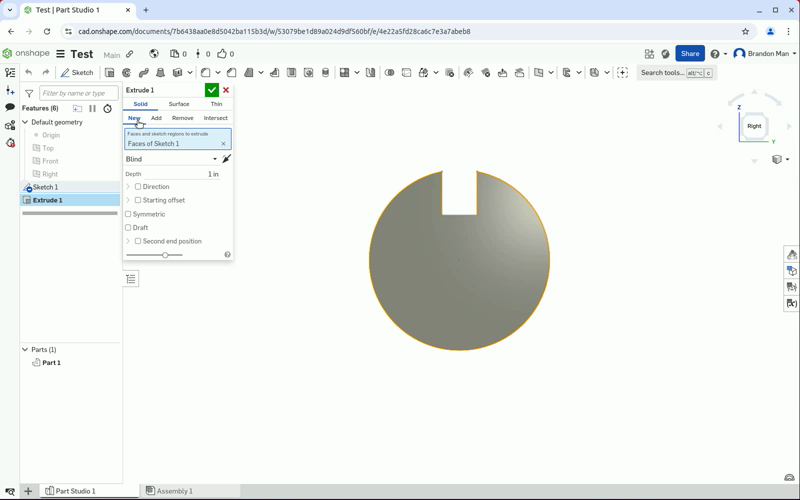
click(137, 120)
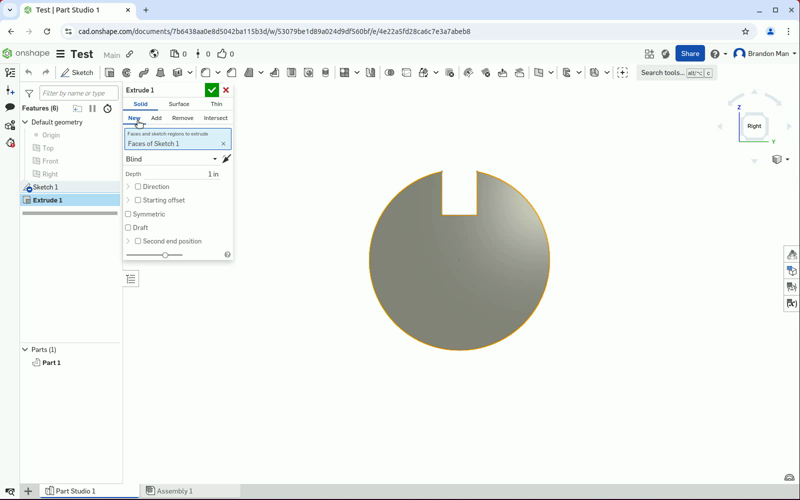
key(tab, 4)
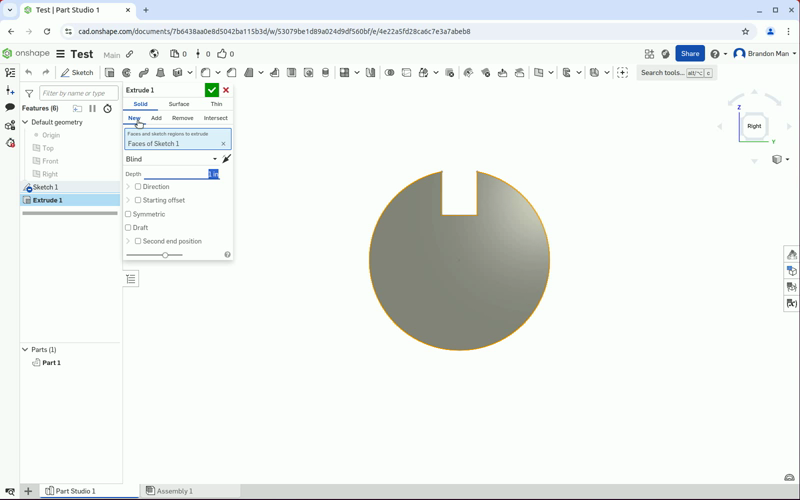
text(3.129)
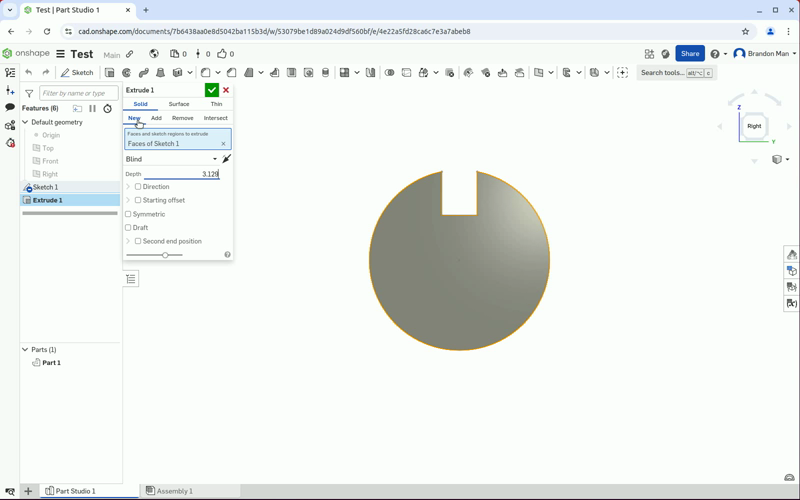
key(enter)
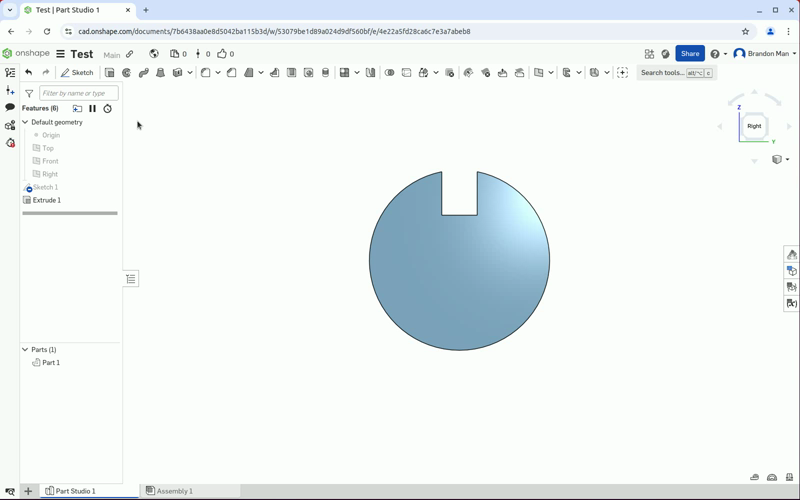
key(shift+h)
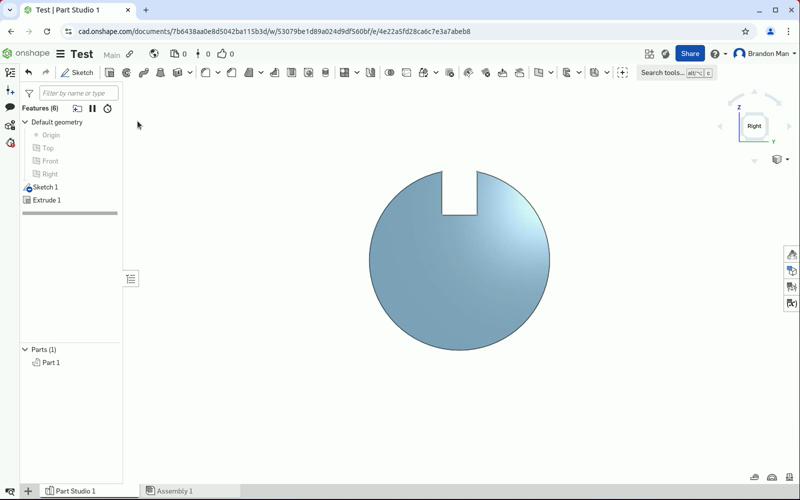
key(shift+h)
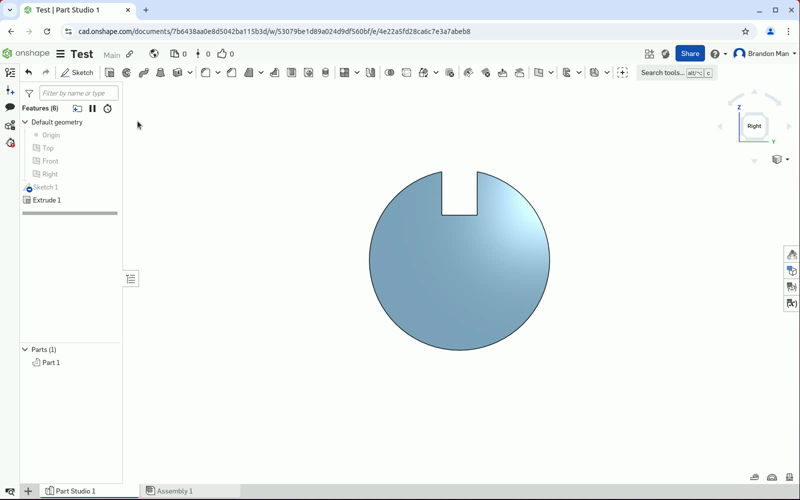
mouse_move(73, 189)
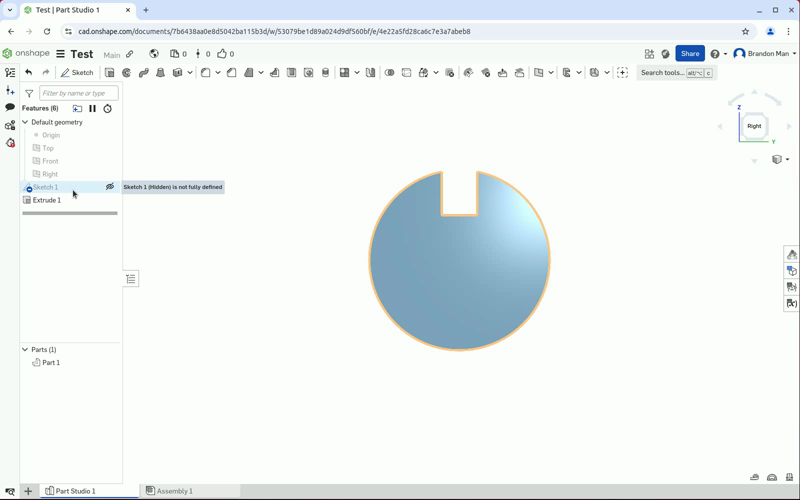
click(73, 189)
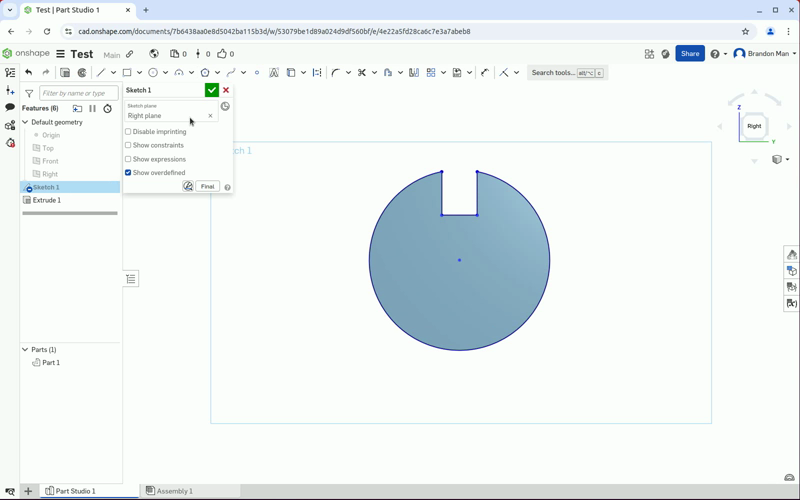
mouse_move(229, 92)
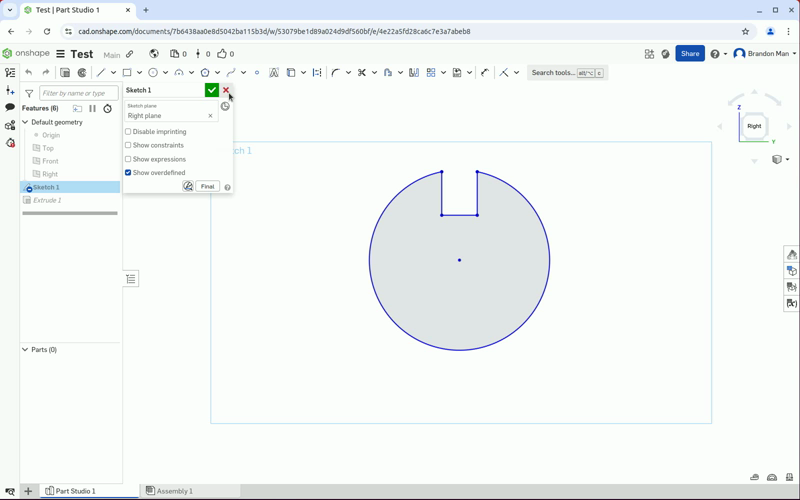
click(229, 92)
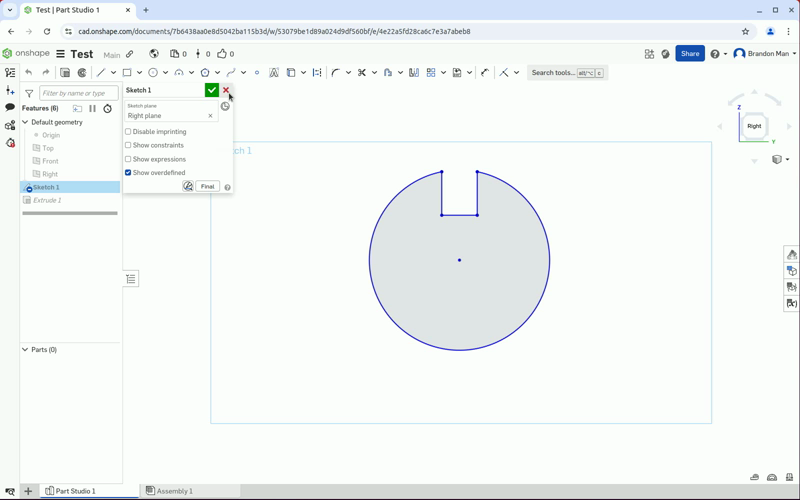
key(shift+s)
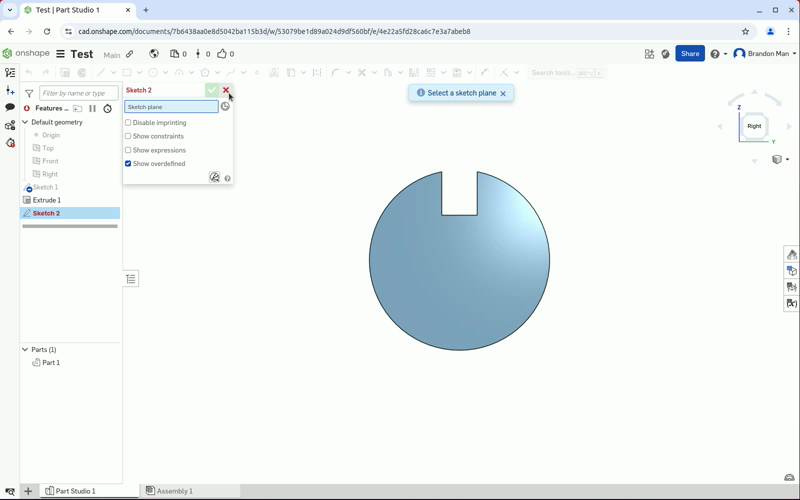
mouse_move(73, 176)
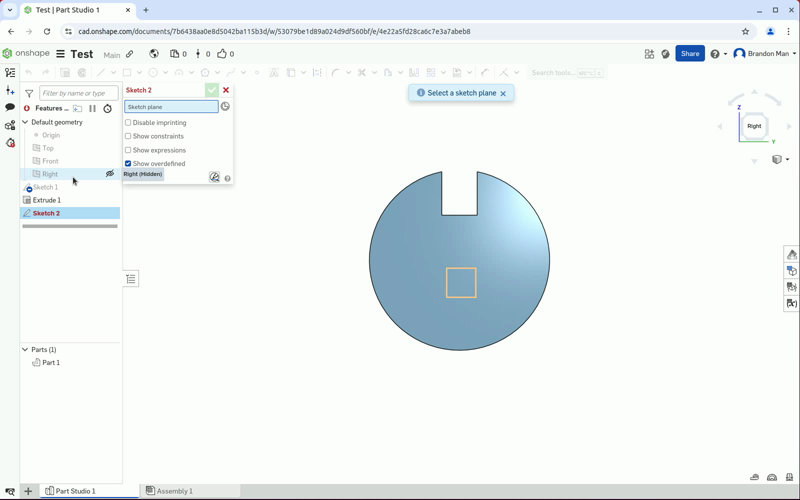
click(73, 176)
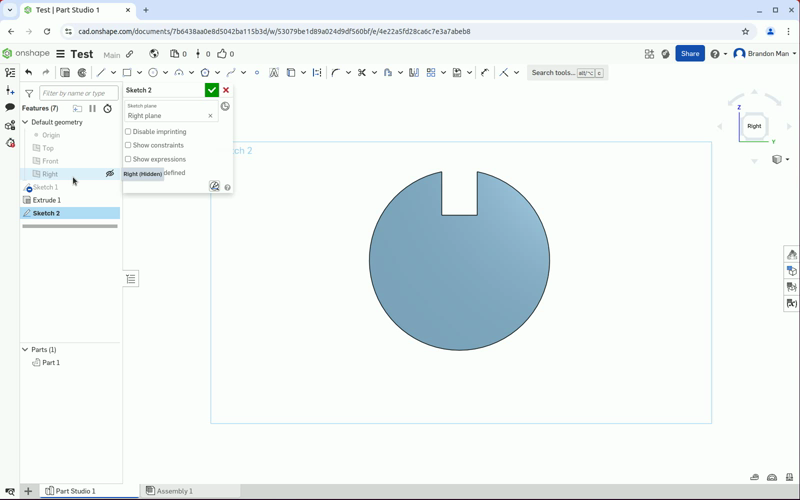
mouse_move(73, 352)
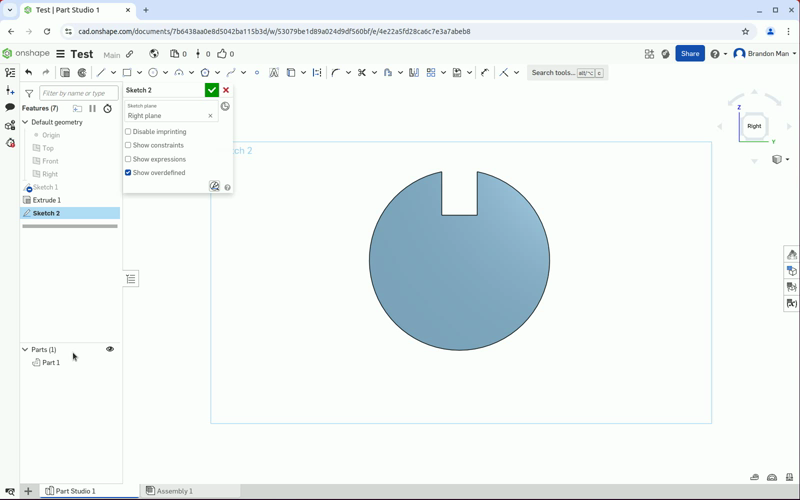
key(y)
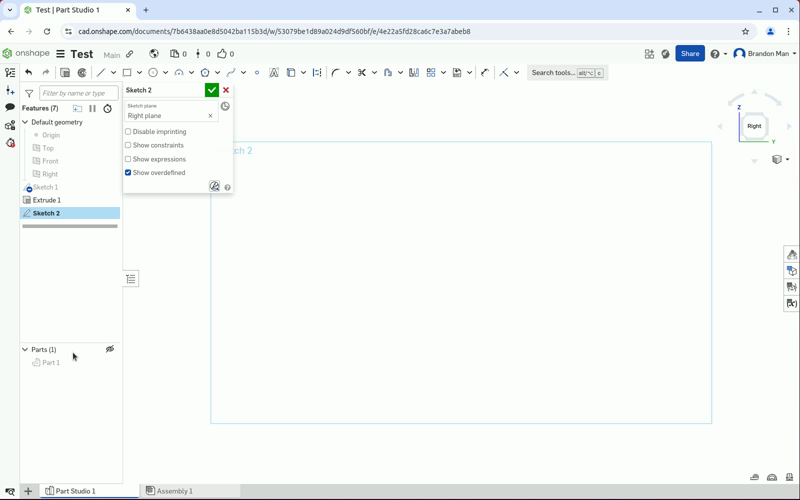
key(a)
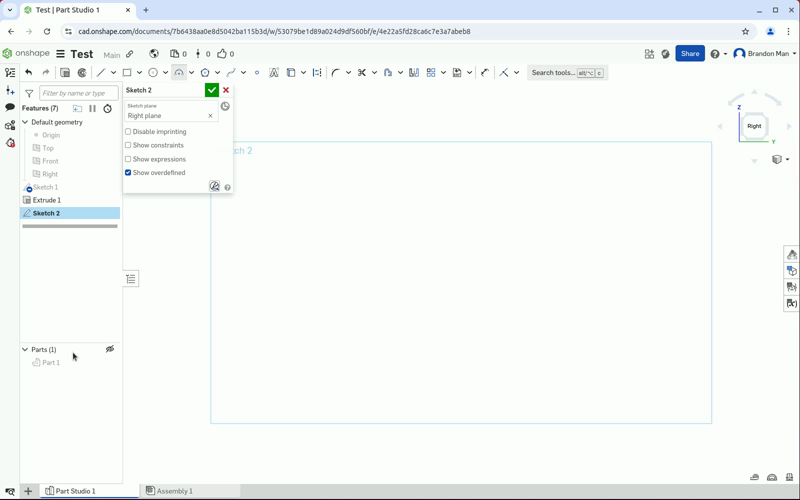
key_down(shift)
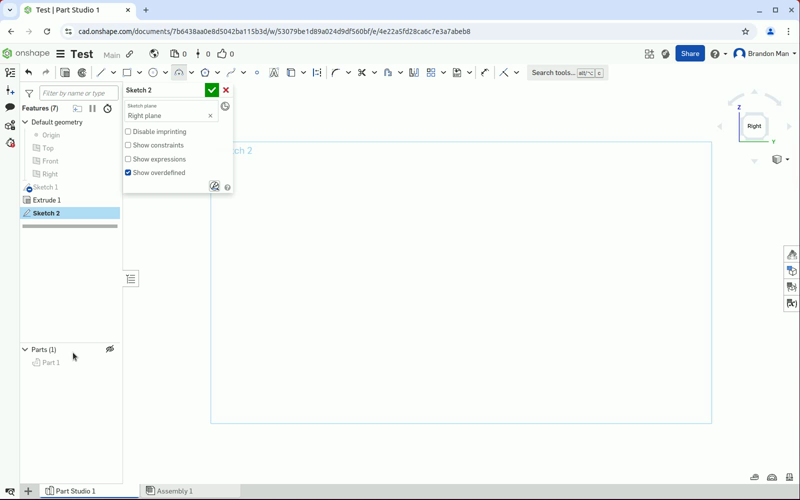
mouse_move(450, 215)
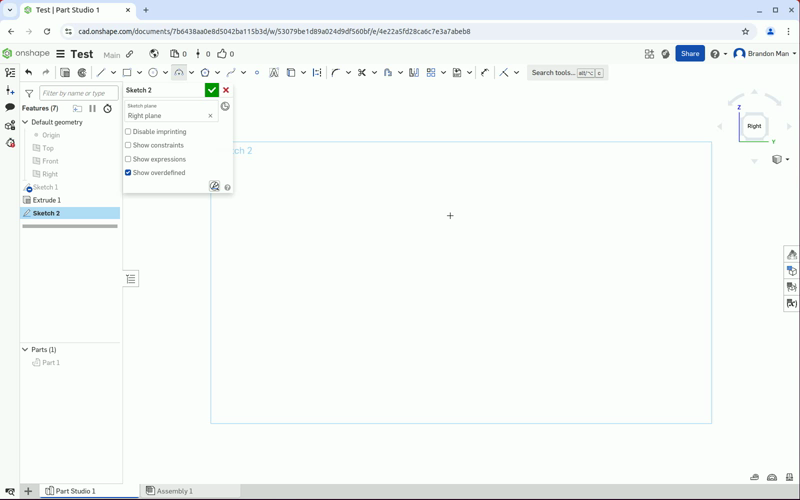
click(450, 215)
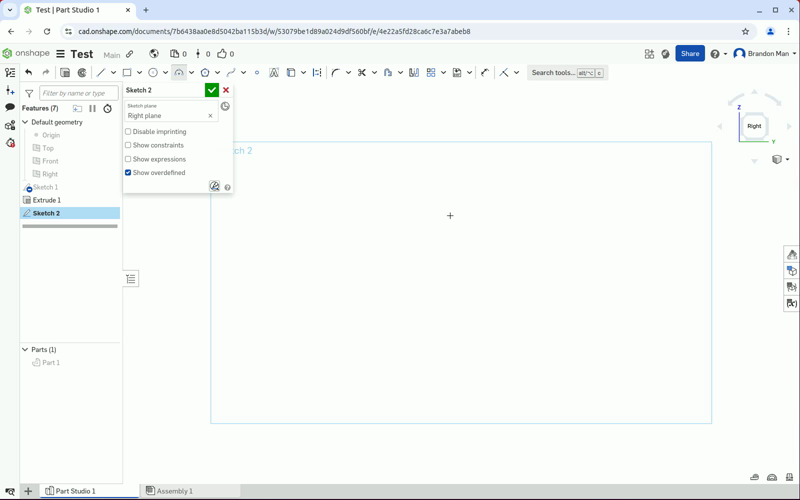
key_up(shift)
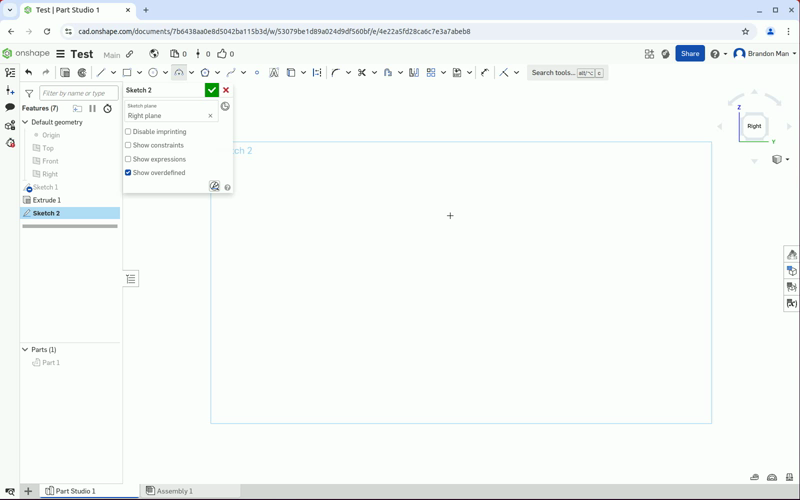
key_down(shift)
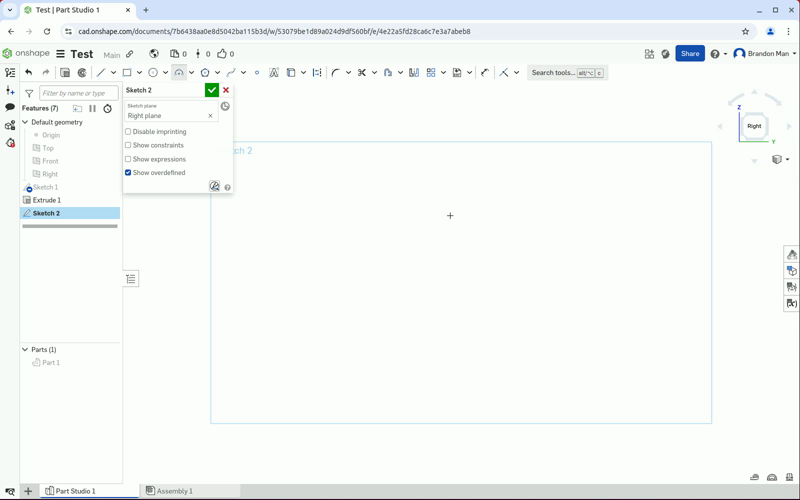
mouse_move(470, 215)
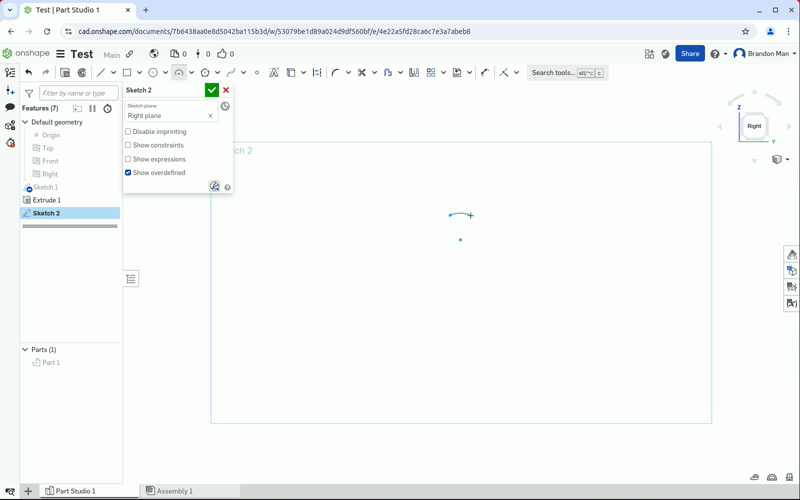
click(470, 215)
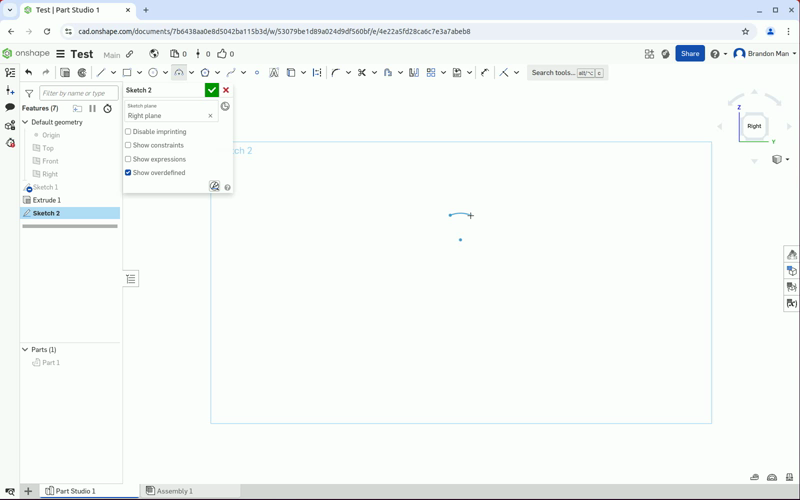
mouse_move(460, 299)
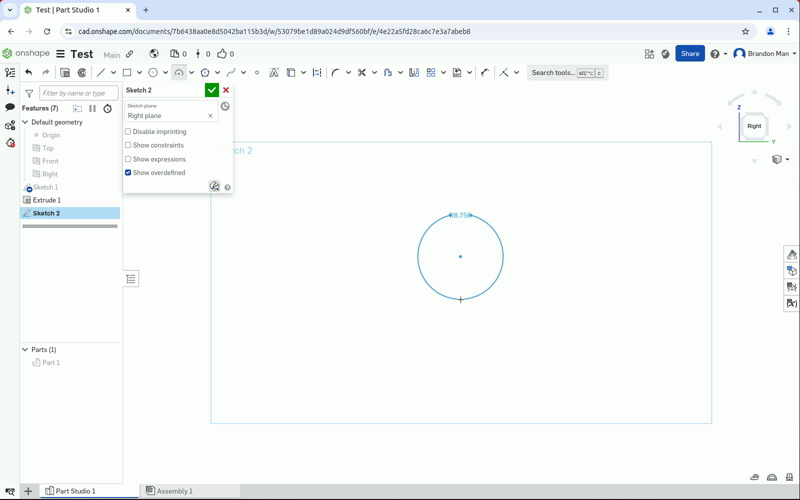
click(460, 299)
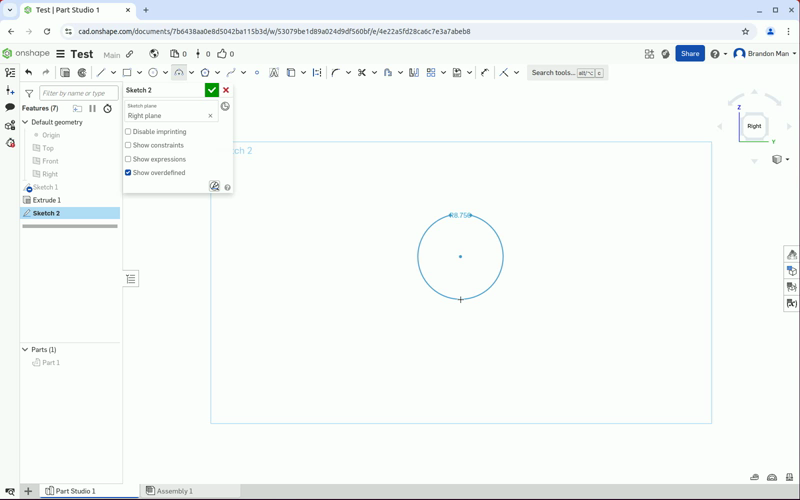
key_up(shift)
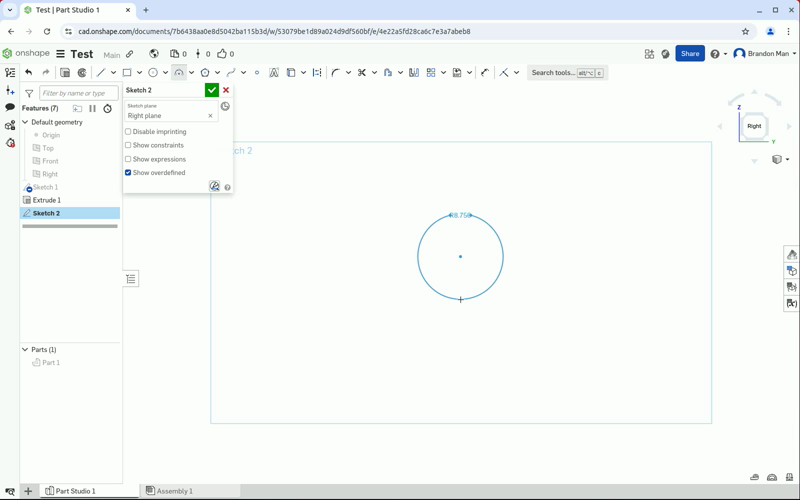
key(esc)
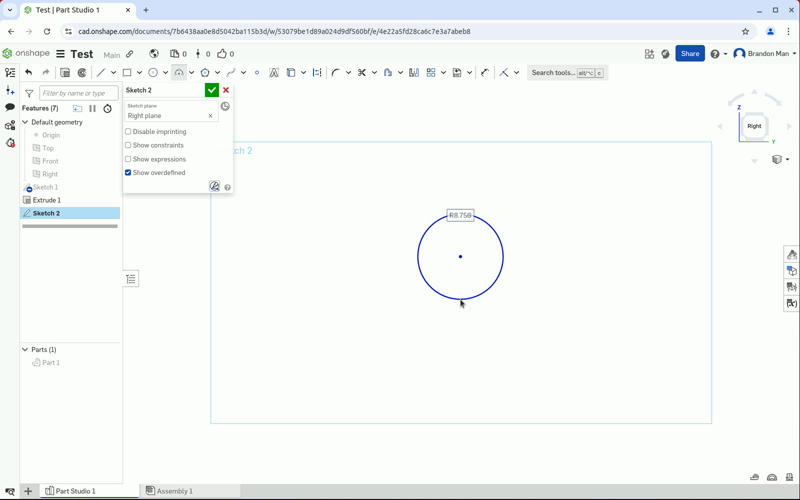
key(l)
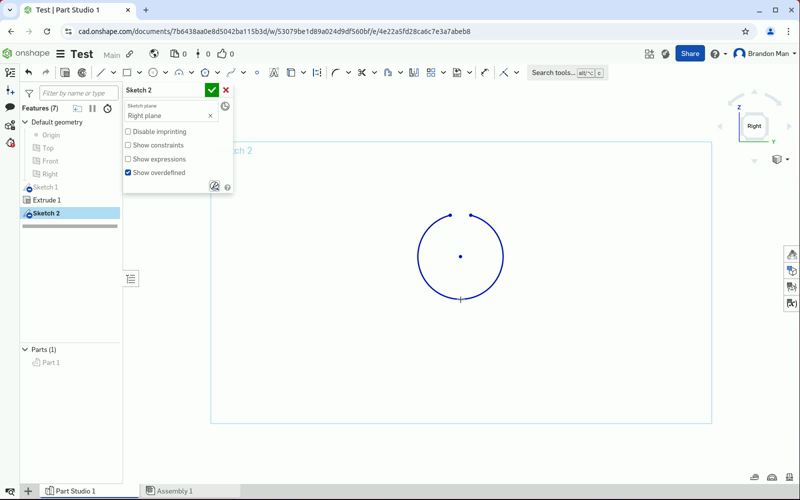
mouse_move(470, 215)
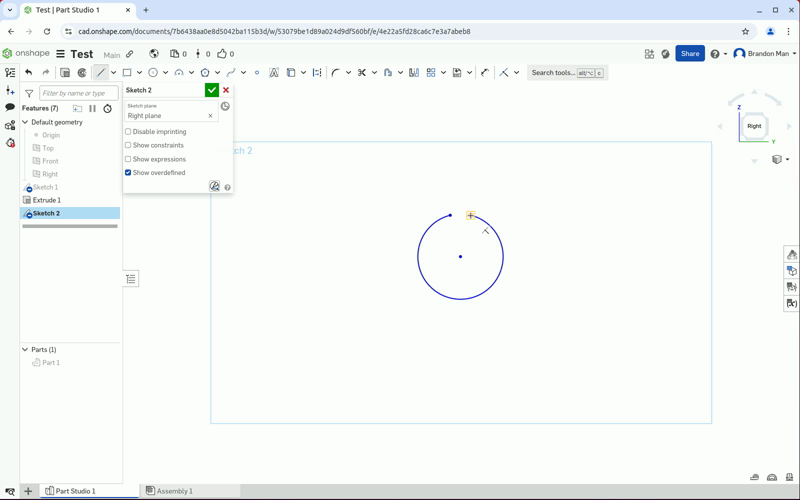
click(470, 215)
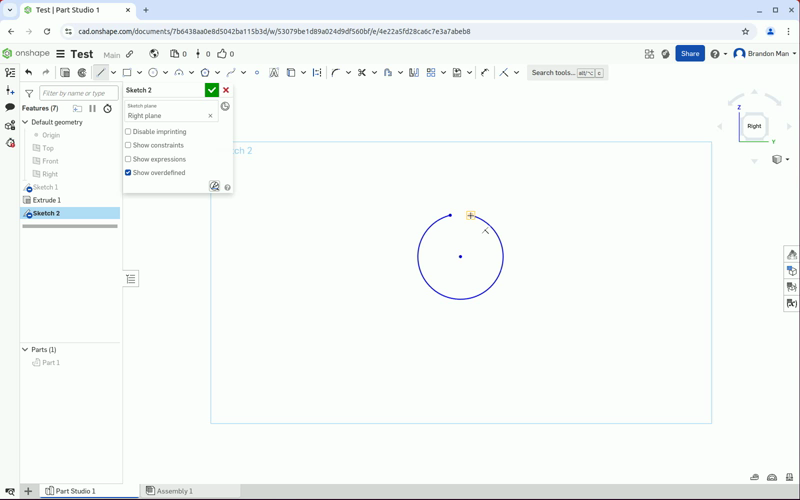
mouse_move(501, 215)
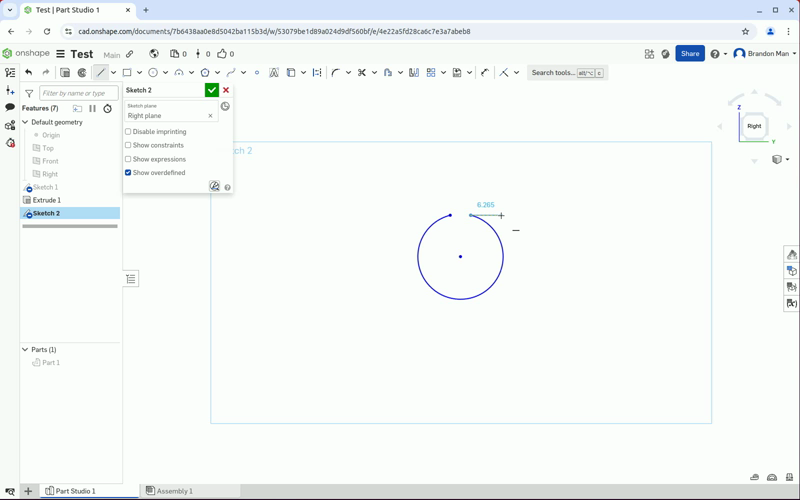
key_down(shift)
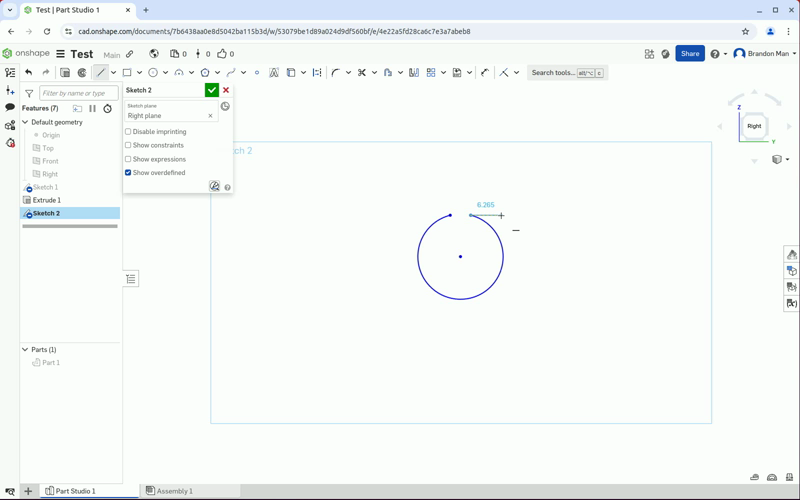
mouse_move(450, 215)
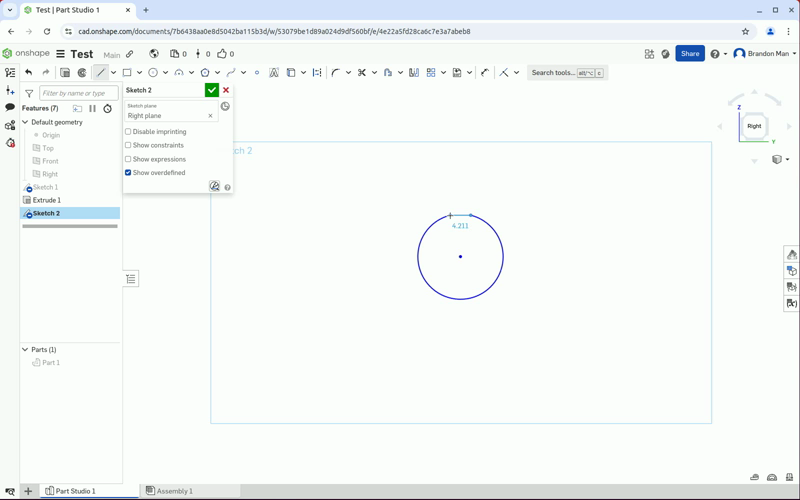
key_up(shift)
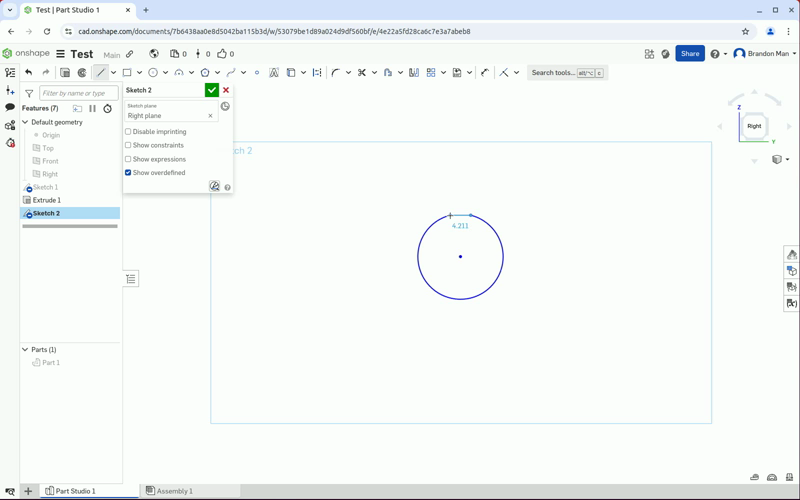
click(450, 215)
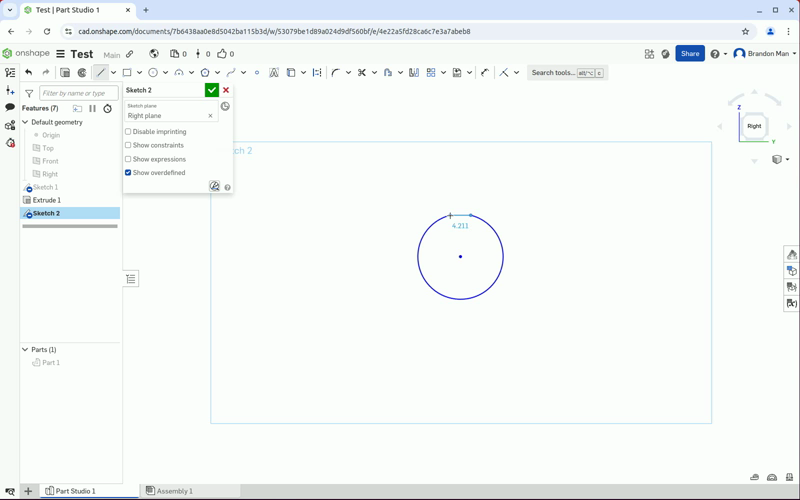
key(esc)
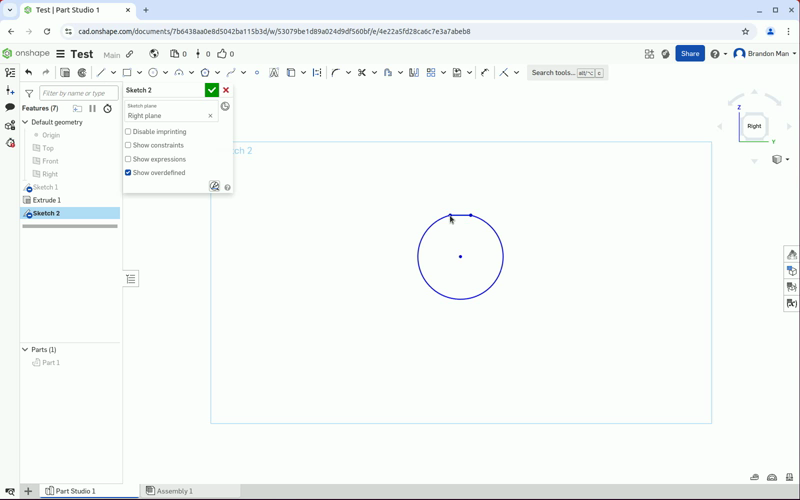
mouse_move(456, 218)
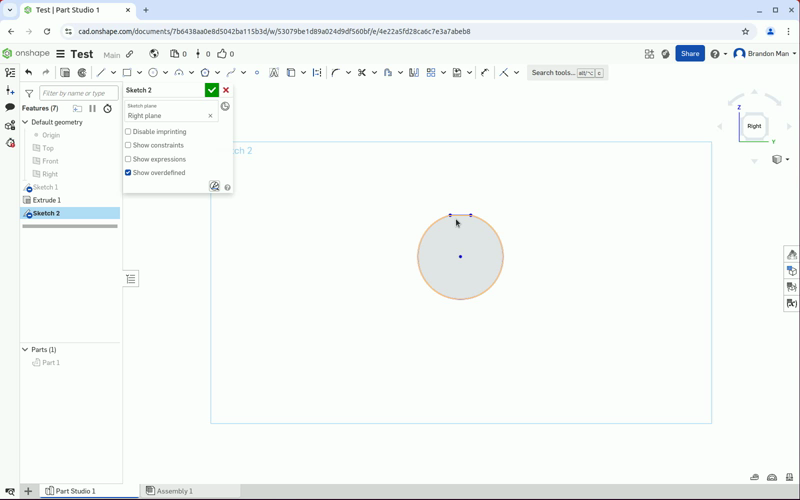
click(456, 218)
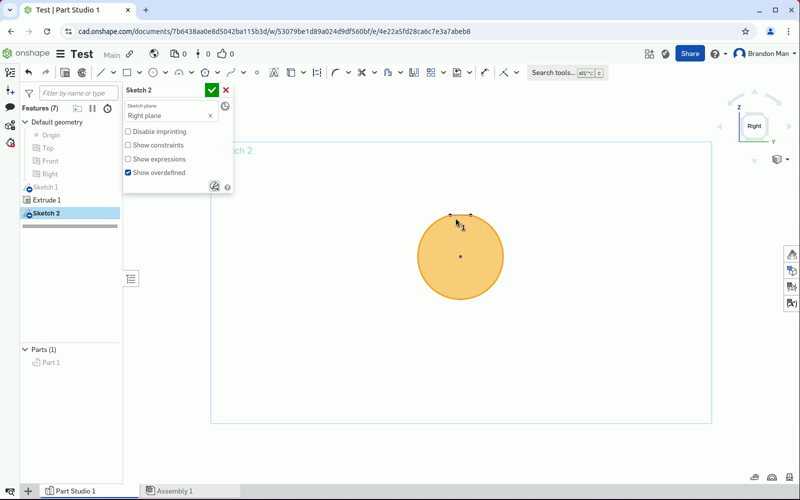
mouse_move(73, 352)
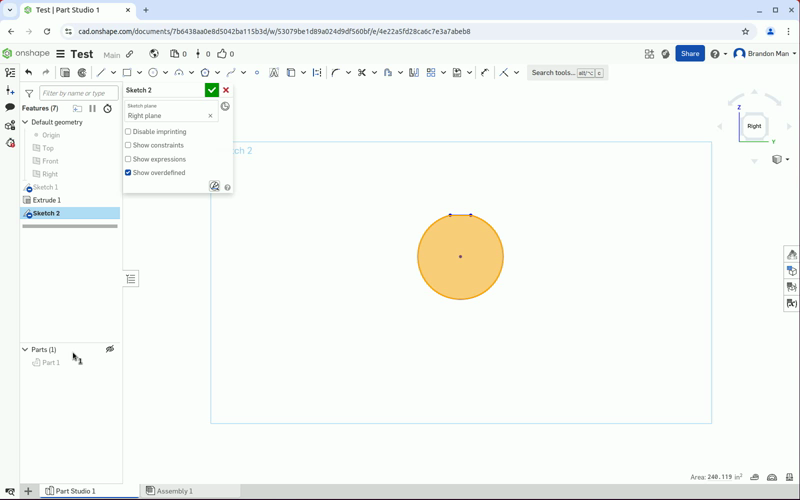
key(shift+y)
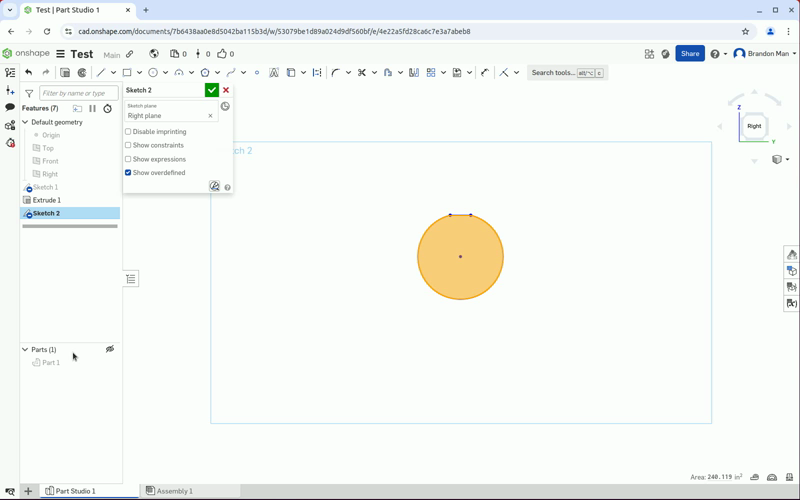
key(shift+e)
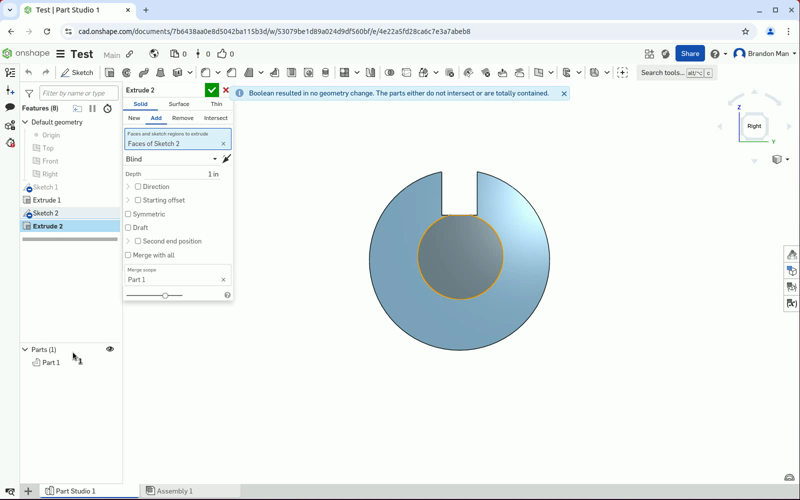
mouse_move(143, 106)
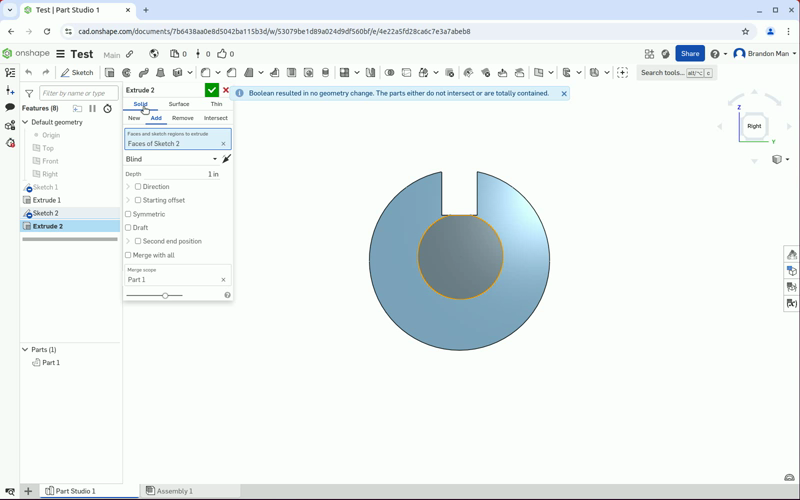
click(143, 106)
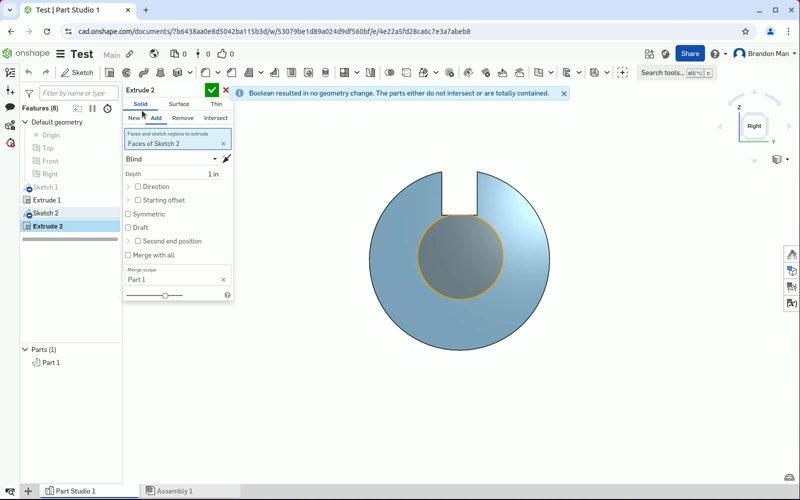
mouse_move(137, 120)
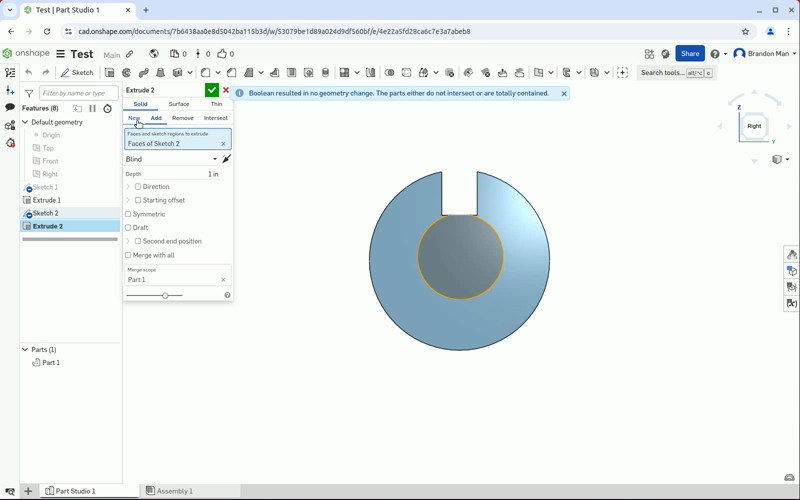
click(137, 120)
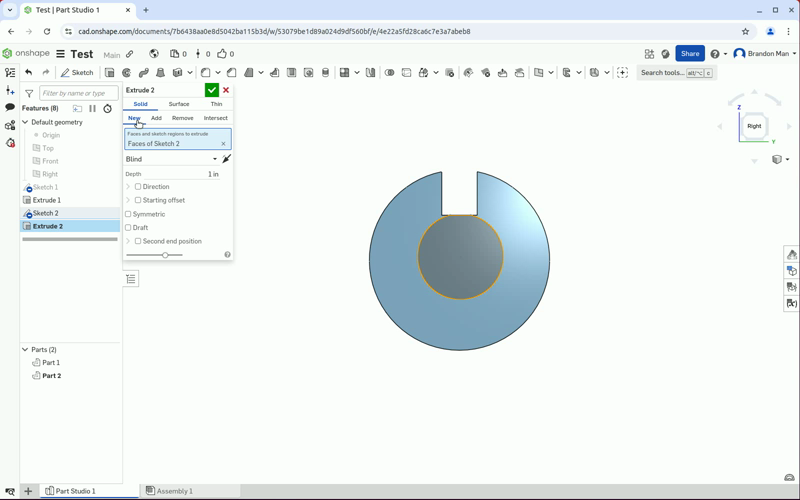
key(tab, 4)
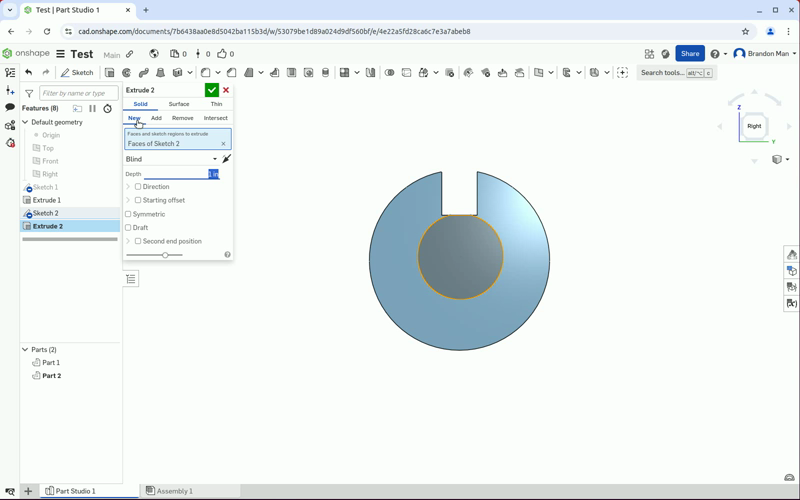
text(10.832)
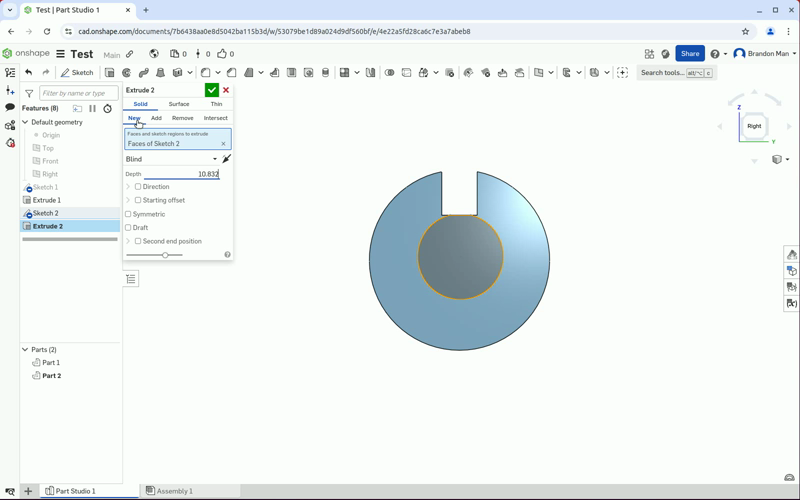
key(enter)
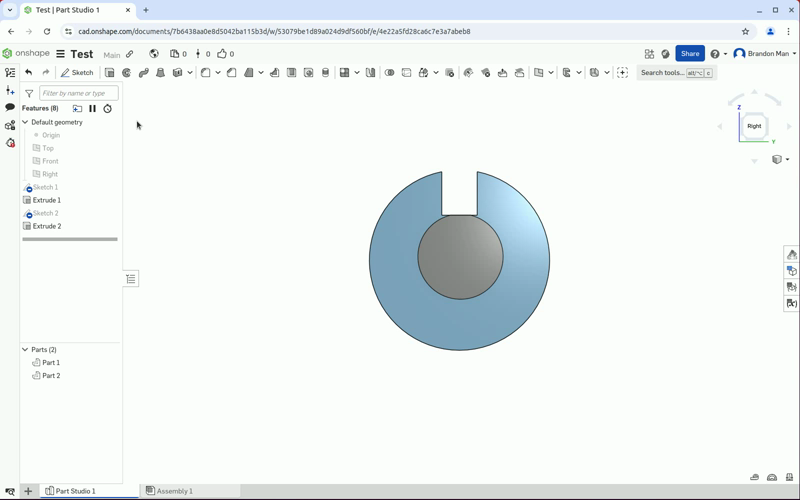
key(shift+h)
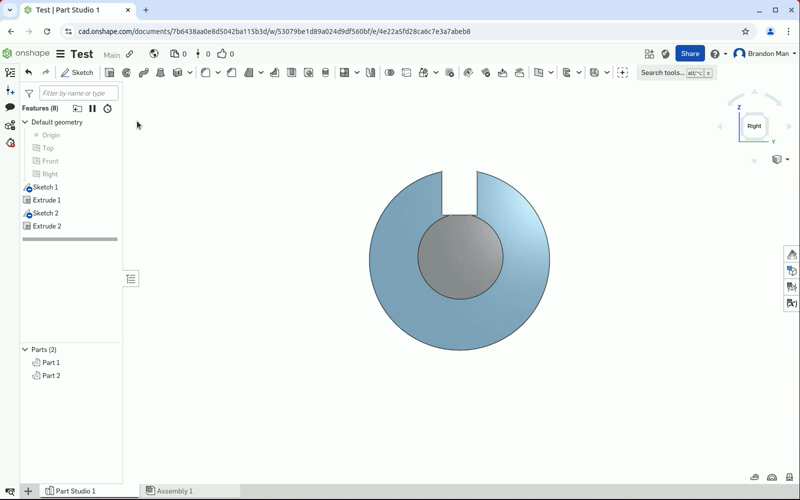
key(shift+h)
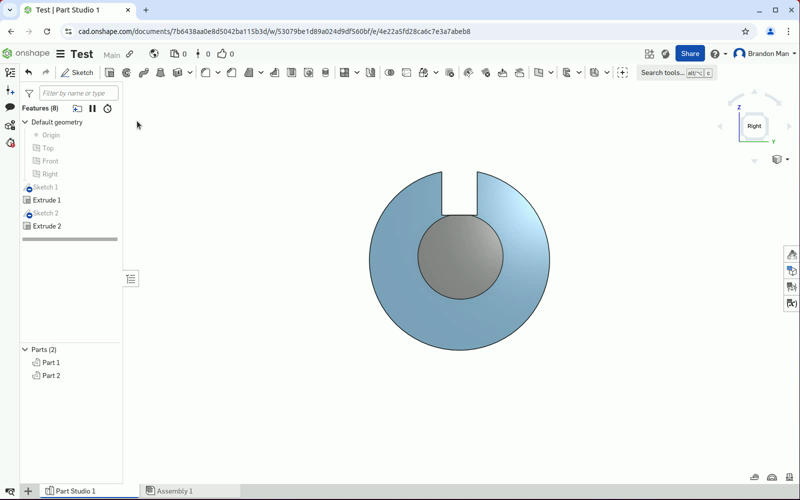
mouse_move(73, 189)
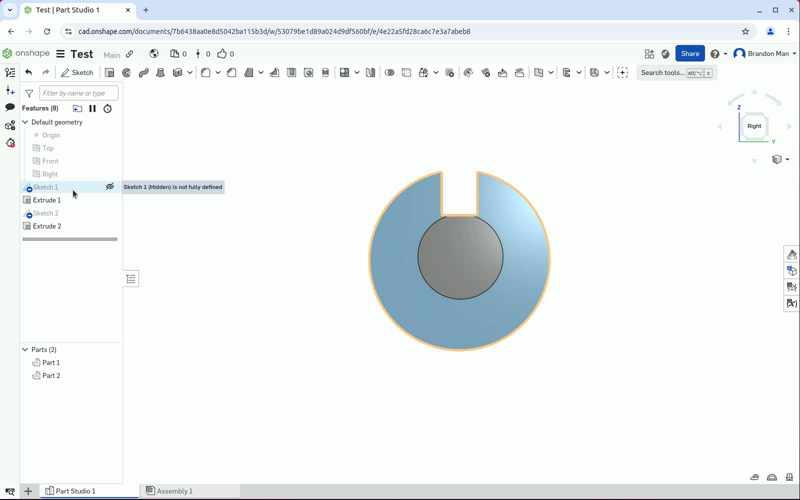
click(73, 189)
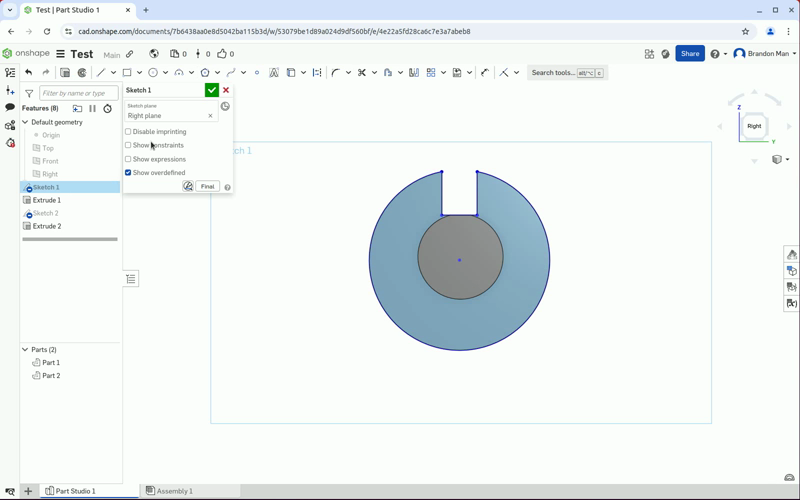
mouse_move(229, 92)
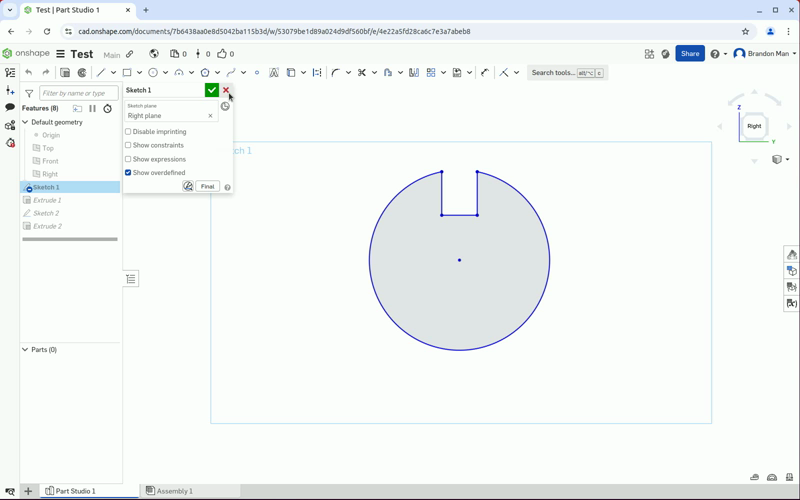
click(229, 92)
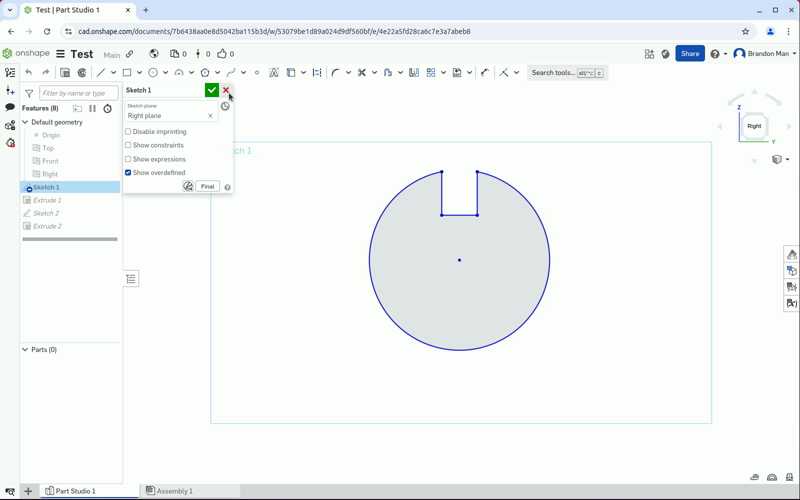
key(shift+s)
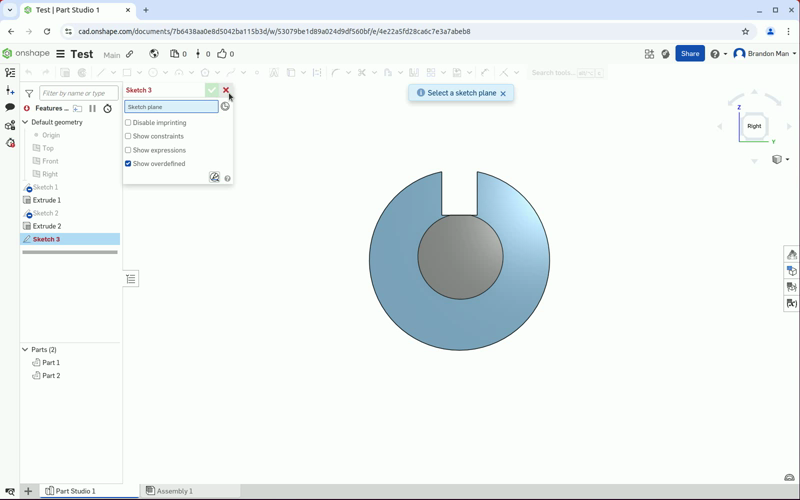
mouse_move(73, 176)
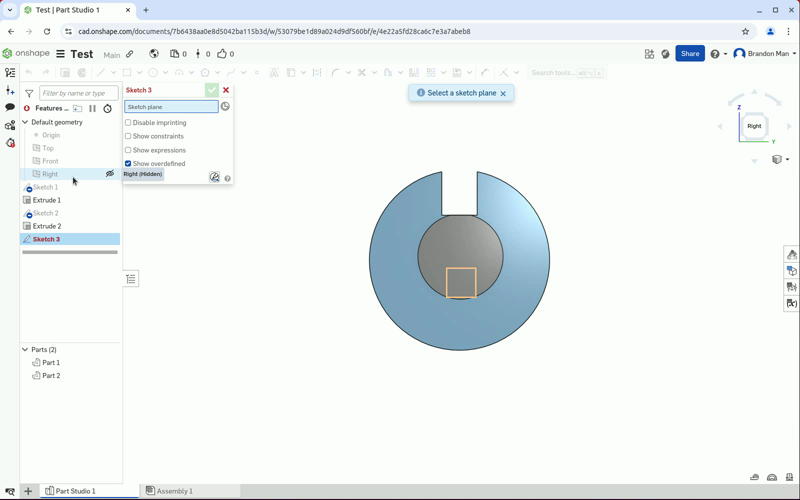
click(73, 176)
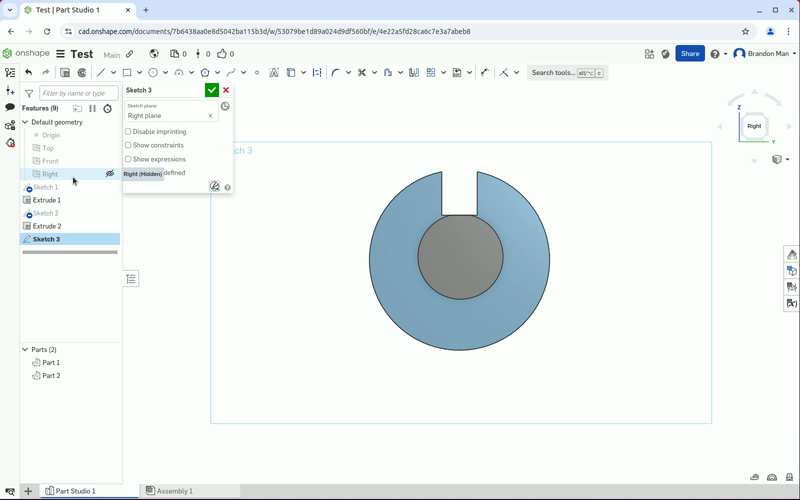
mouse_move(73, 352)
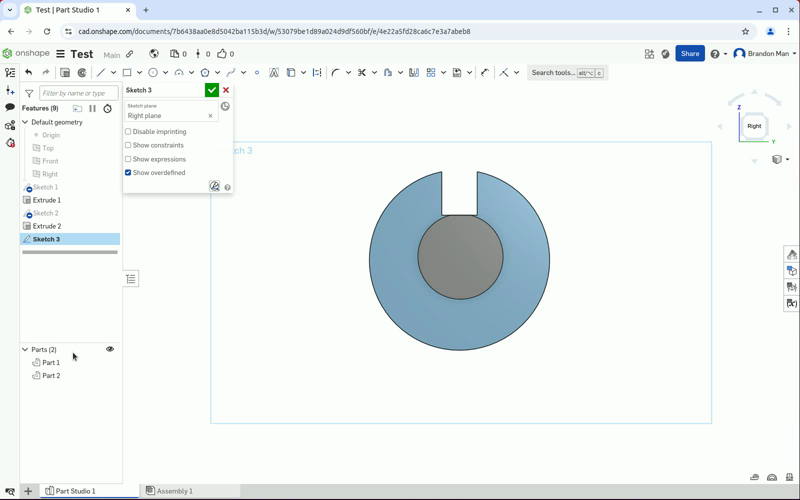
key(y)
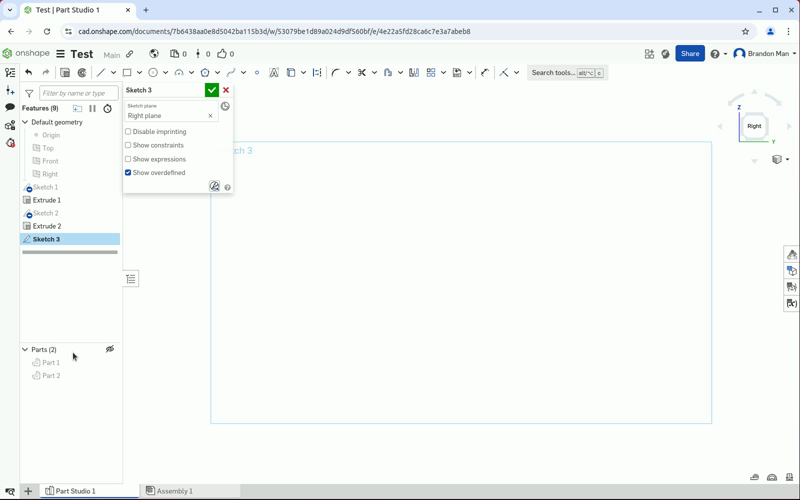
key(l)
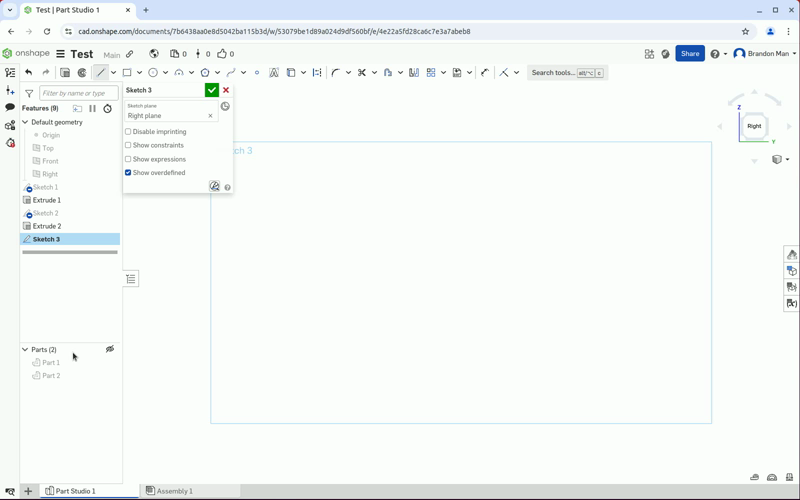
key_down(shift)
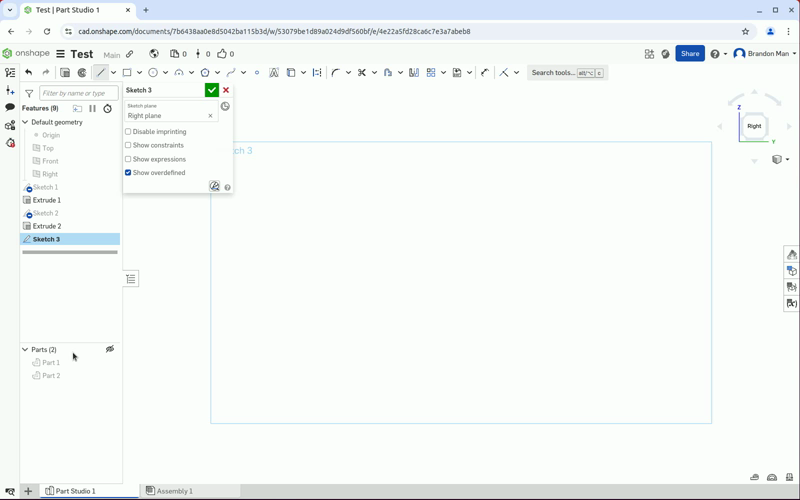
mouse_move(450, 215)
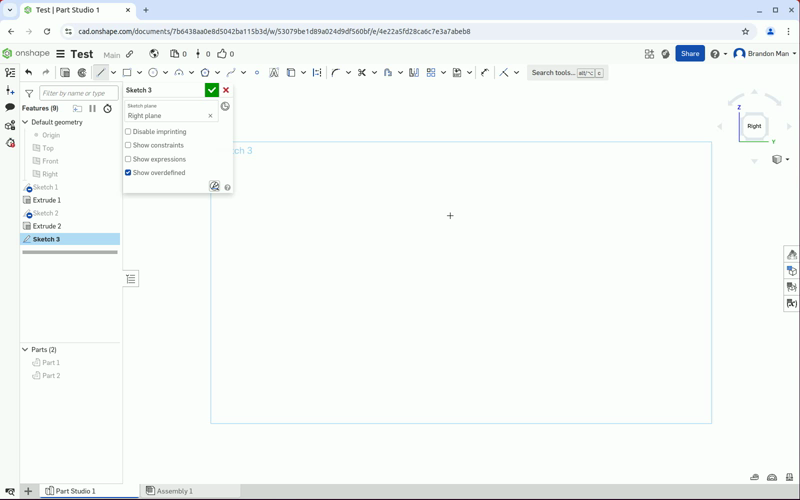
click(450, 215)
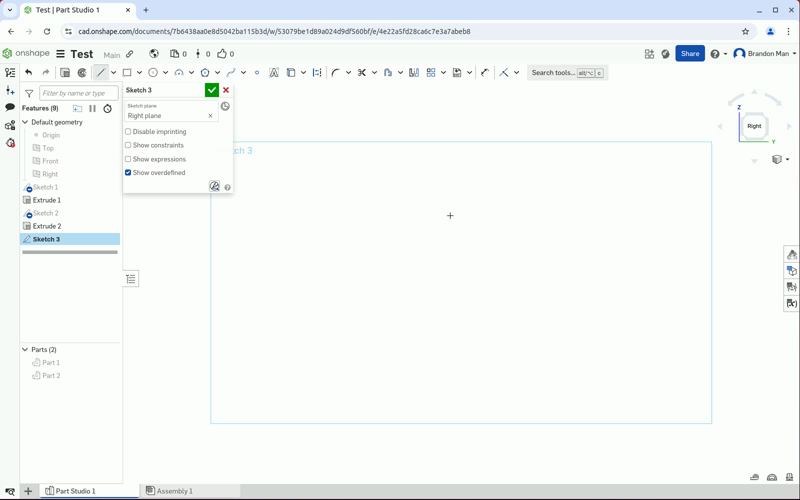
key_up(shift)
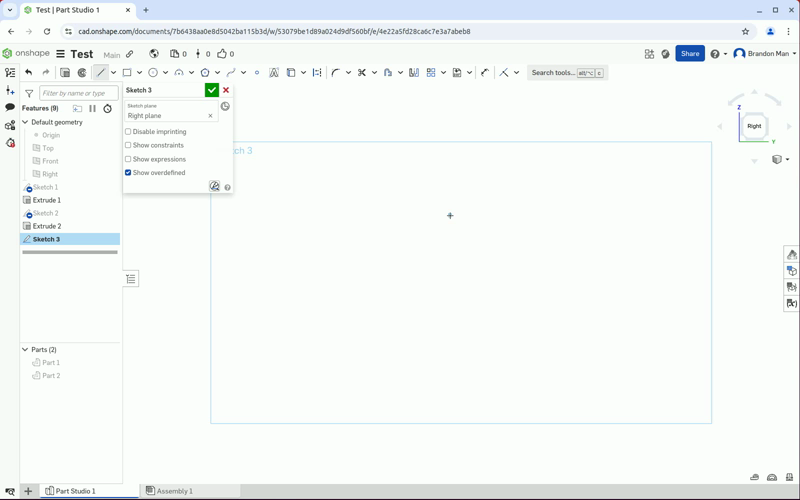
key_down(shift)
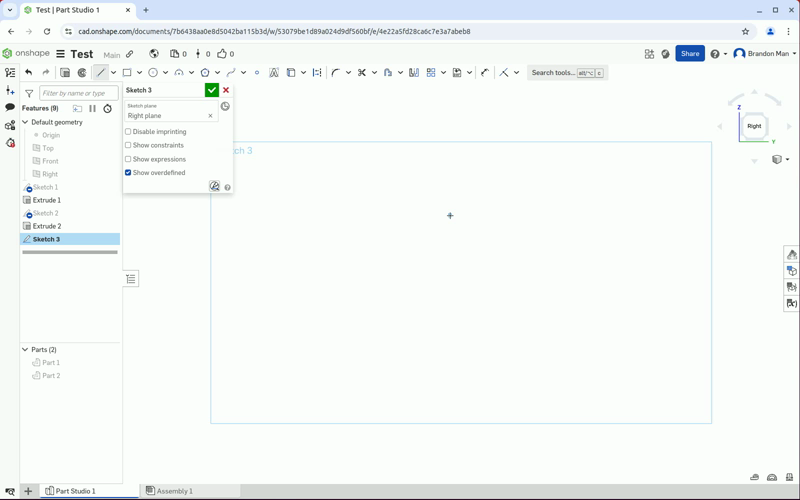
mouse_move(480, 215)
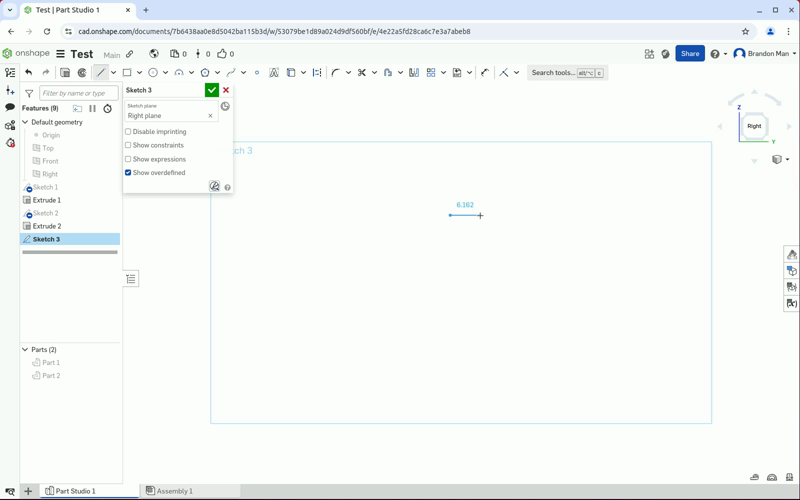
mouse_move(472, 215)
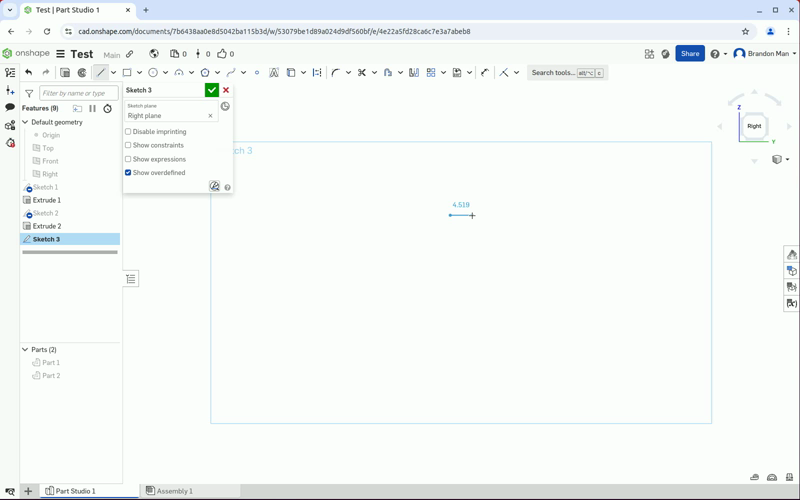
click(472, 215)
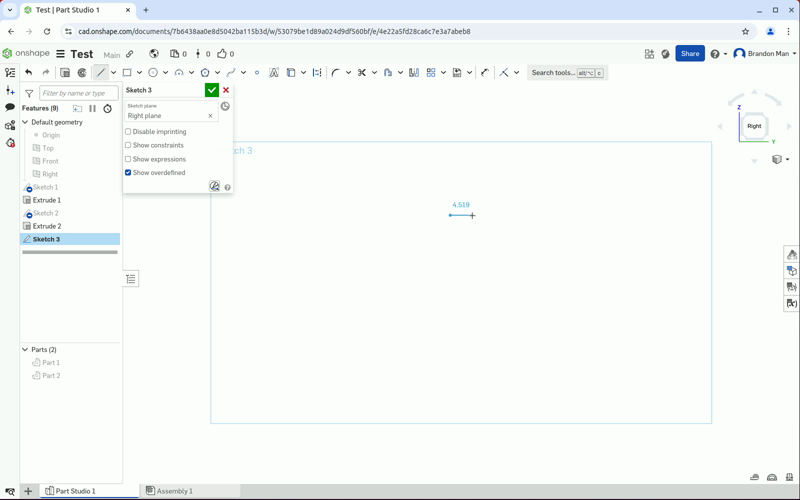
key_up(shift)
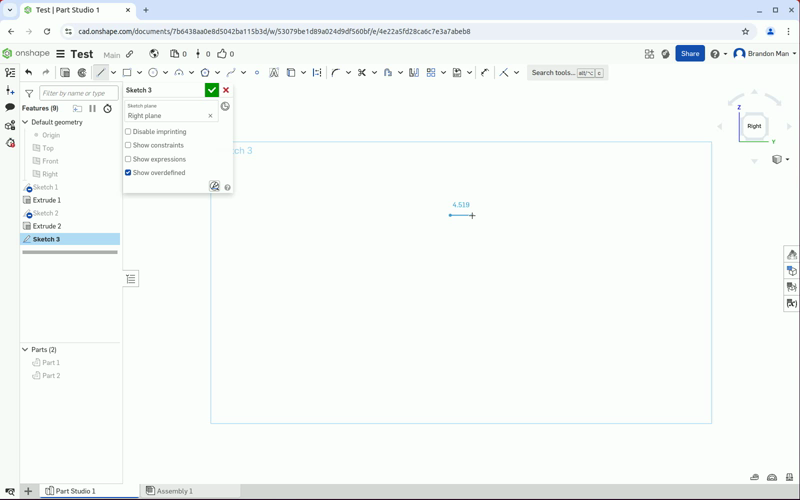
key(esc)
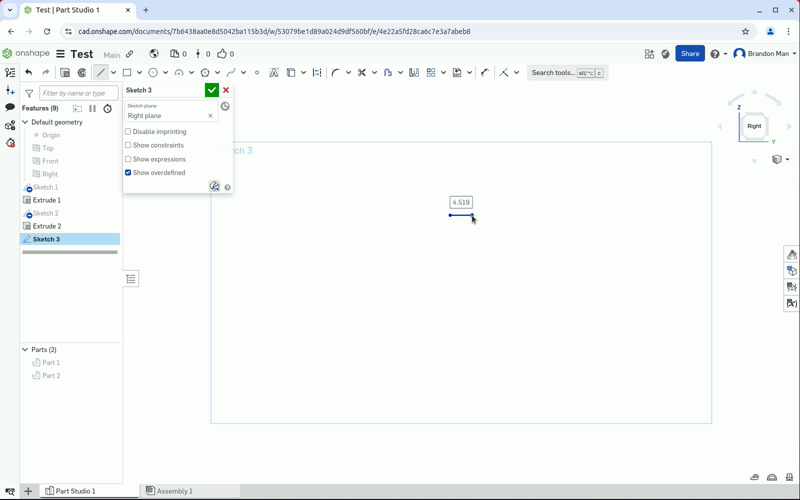
key(a)
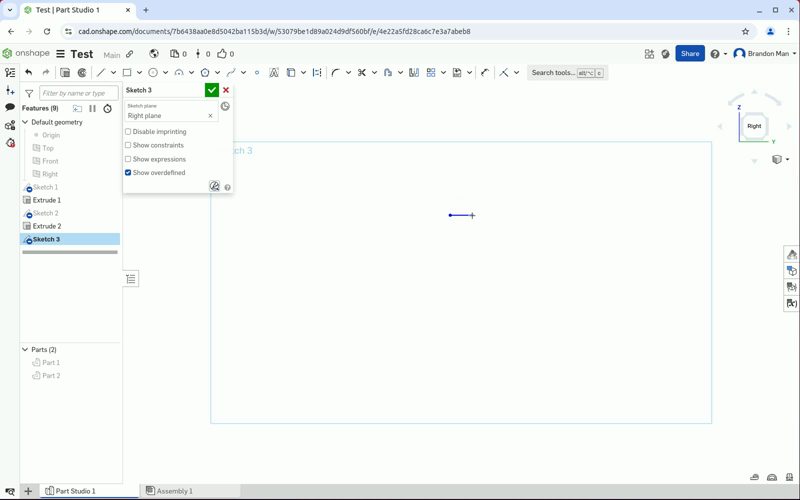
mouse_move(472, 215)
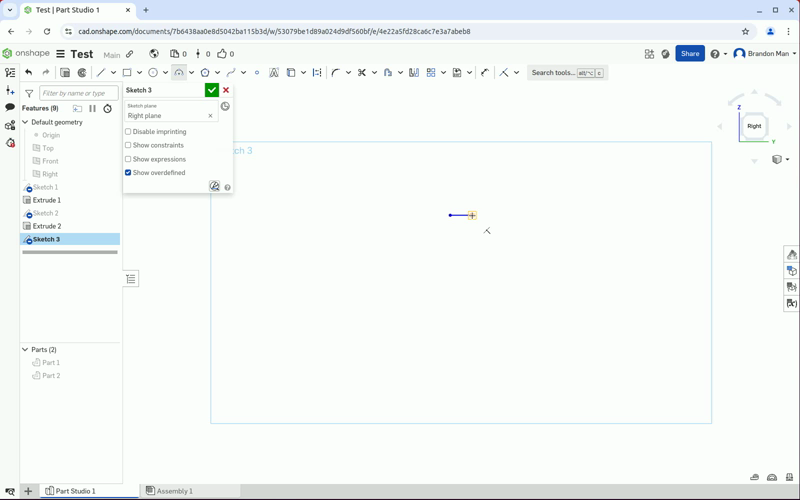
click(472, 215)
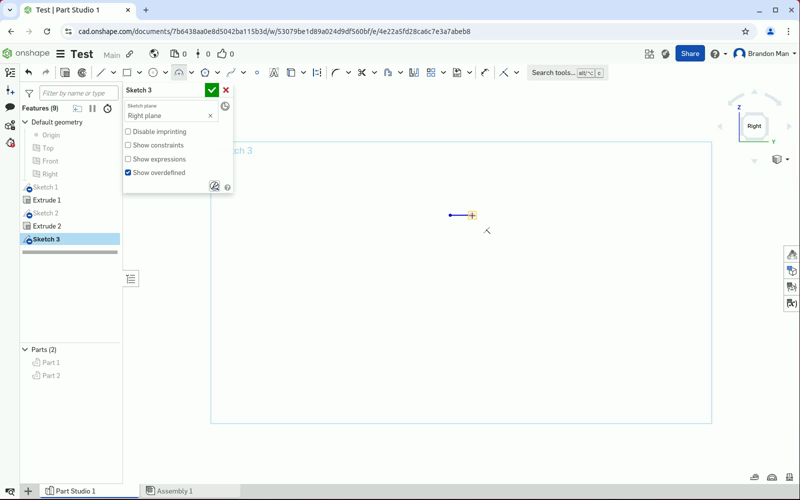
mouse_move(450, 215)
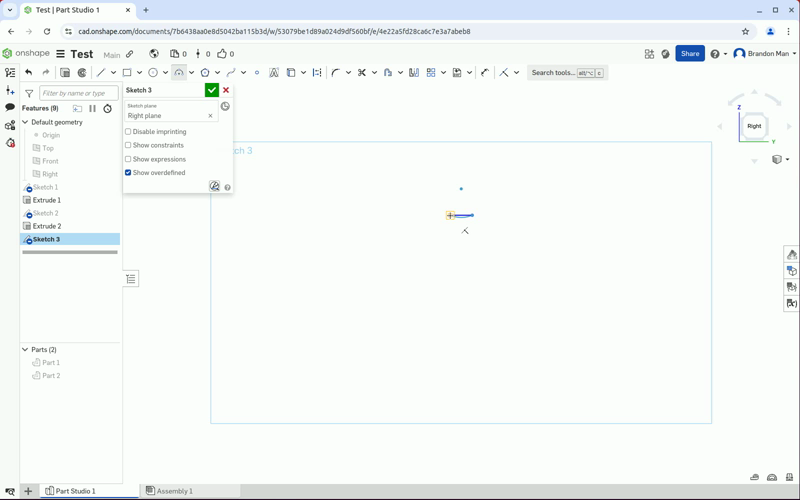
click(450, 215)
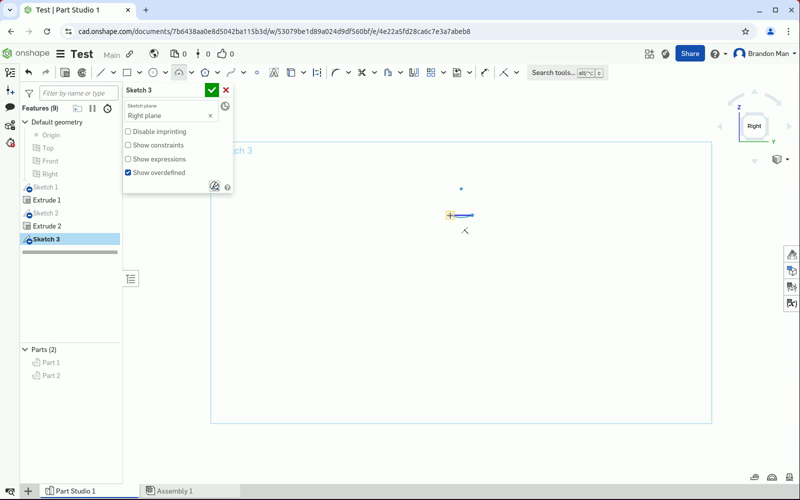
key_down(shift)
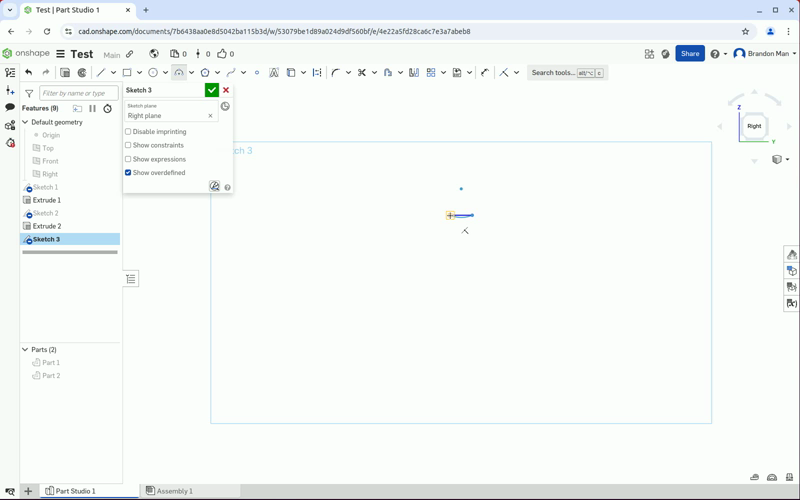
mouse_move(461, 213)
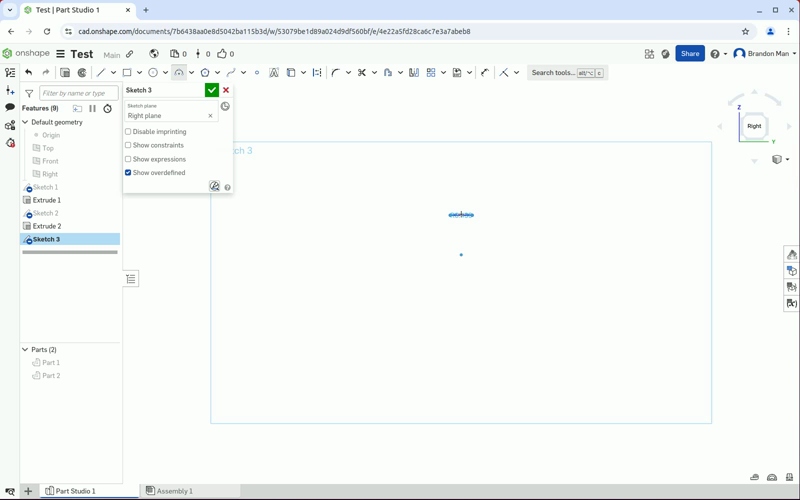
click(461, 213)
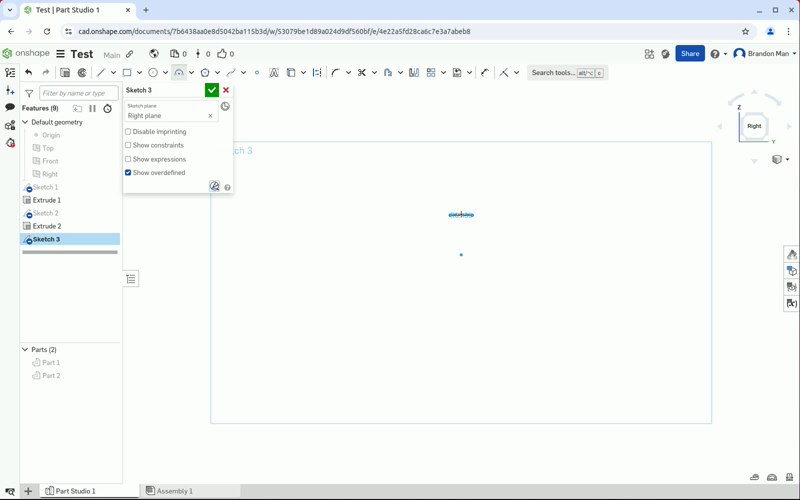
key_up(shift)
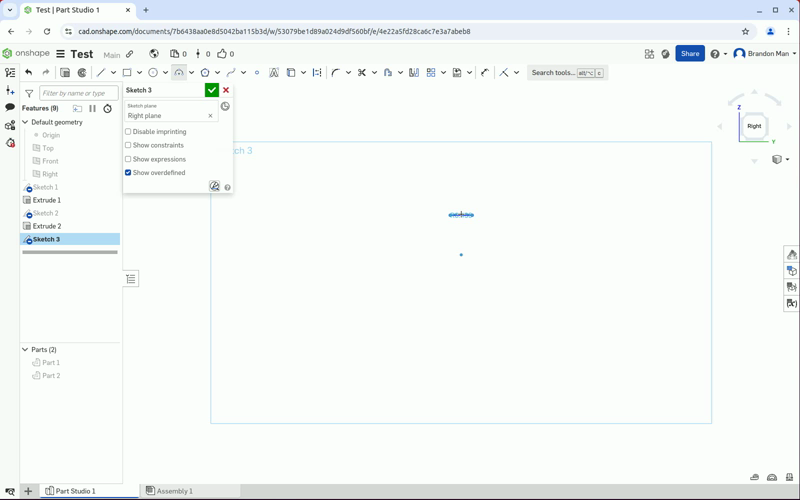
key(esc)
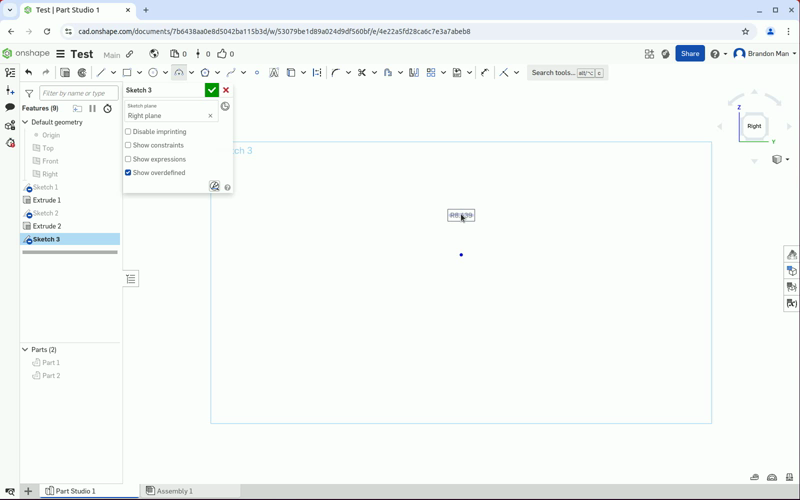
mouse_move(463, 214)
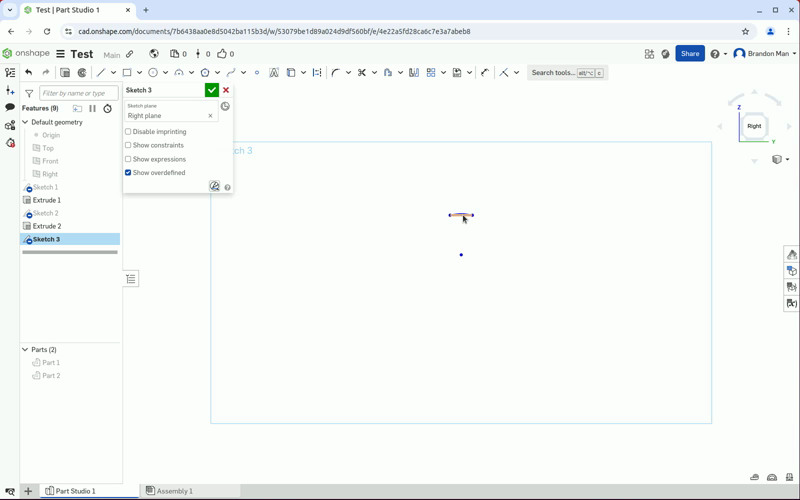
scroll(6)
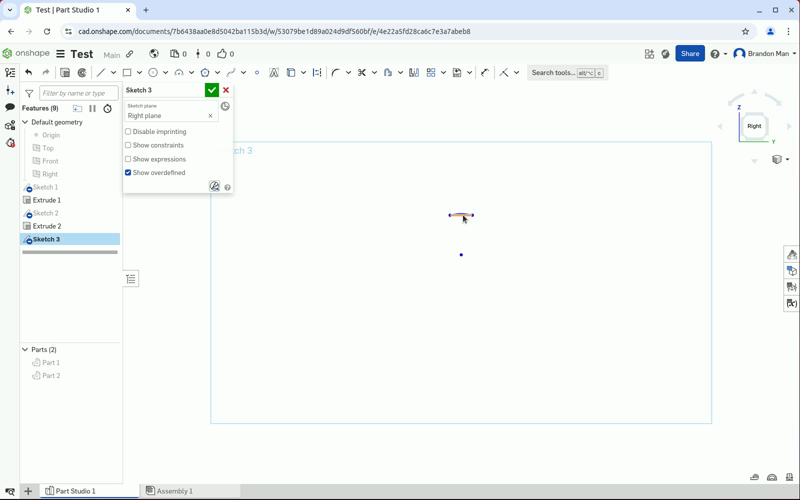
scroll(6)
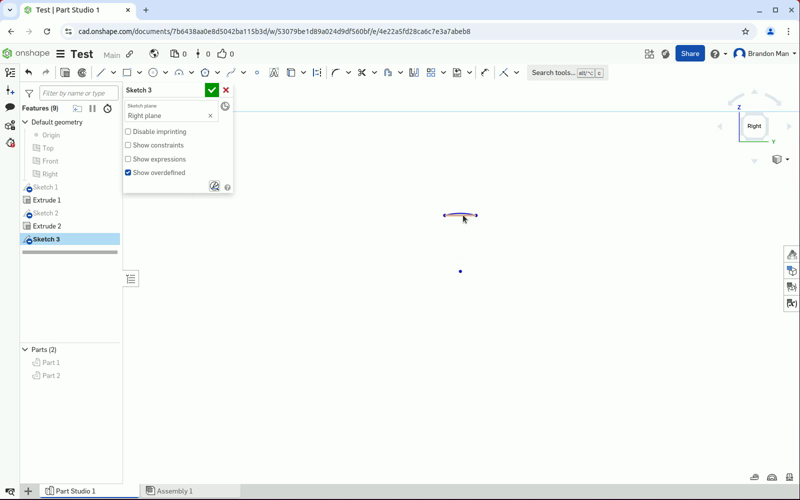
scroll(6)
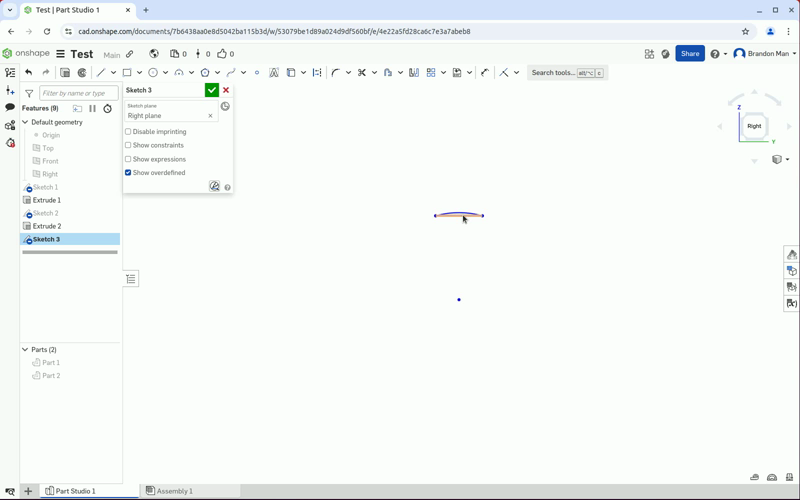
scroll(6)
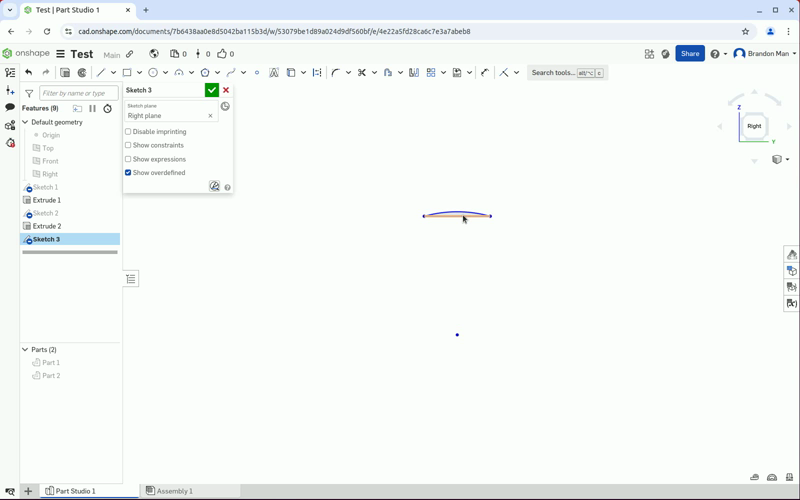
scroll(6)
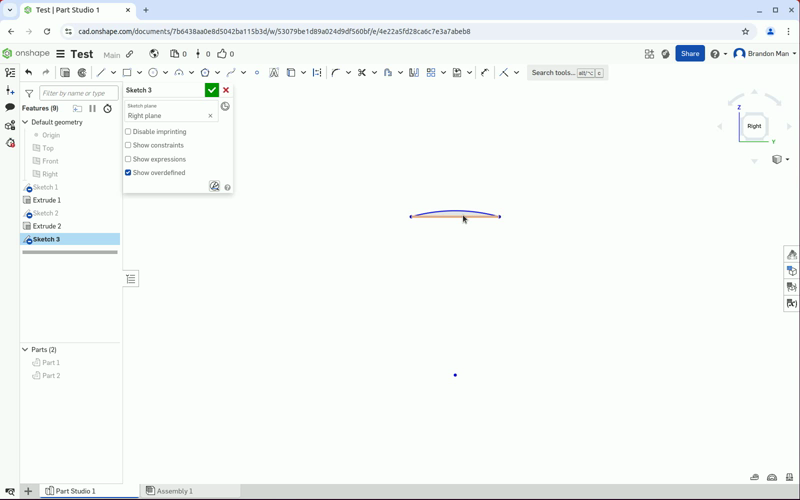
scroll(6)
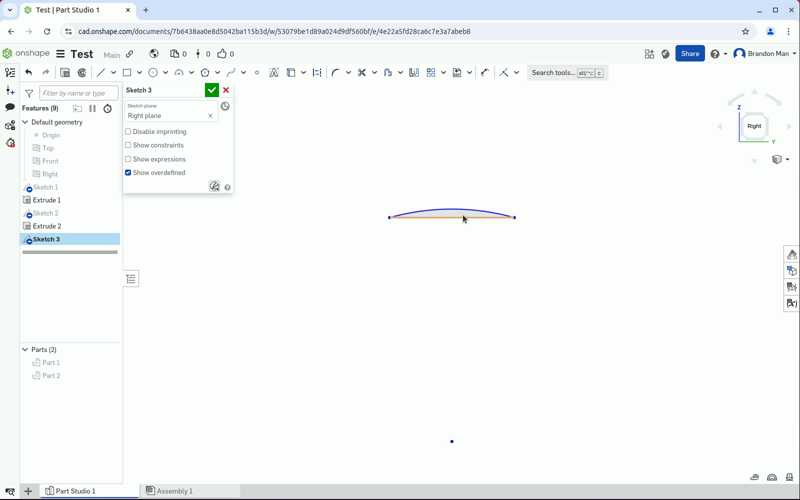
scroll(6)
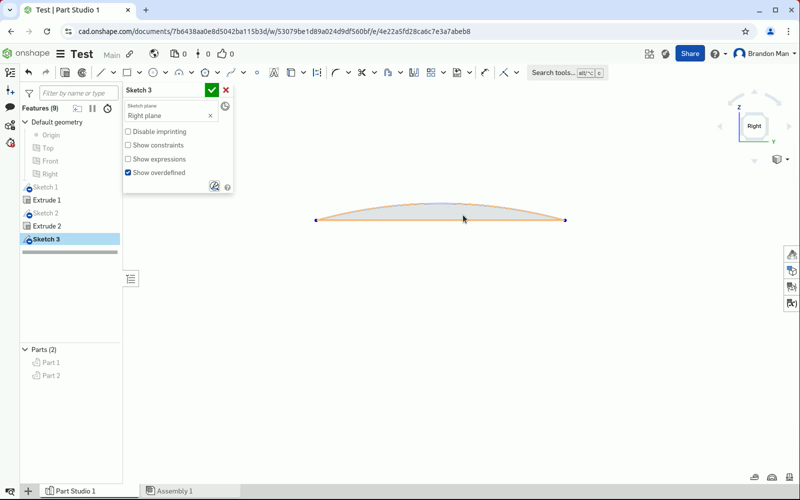
click(463, 214)
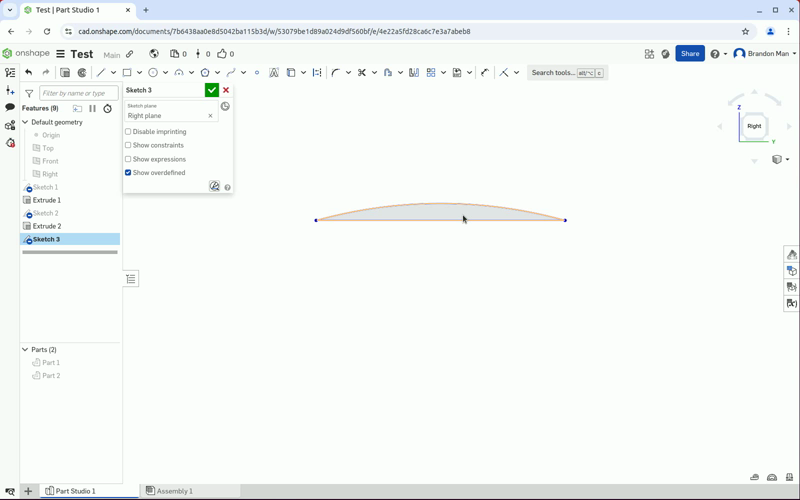
scroll(-6)
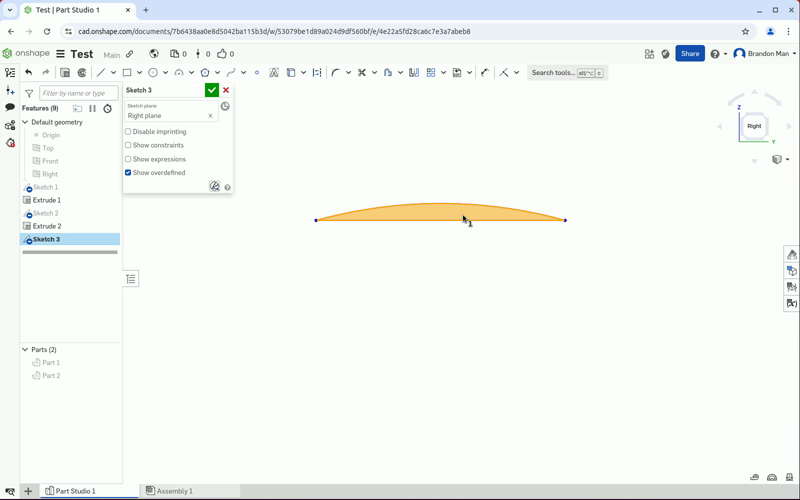
scroll(-6)
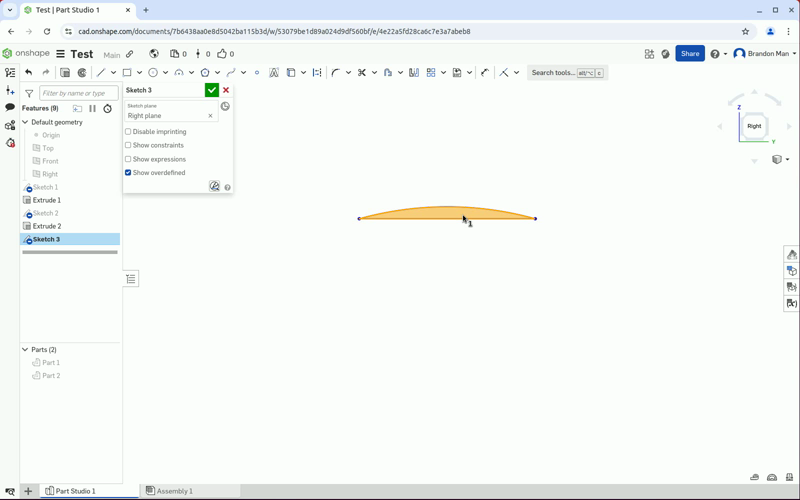
scroll(-6)
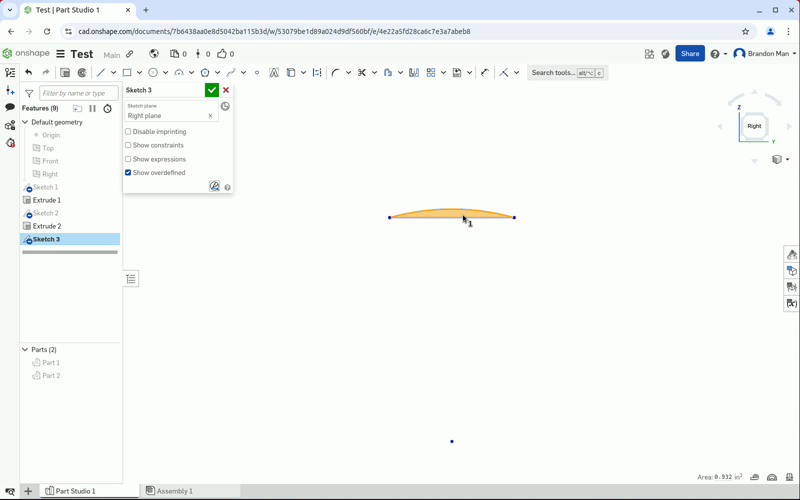
scroll(-6)
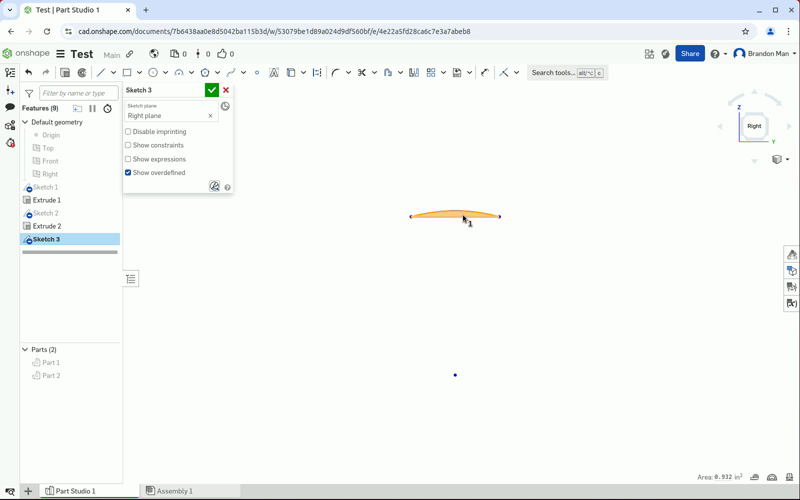
scroll(-6)
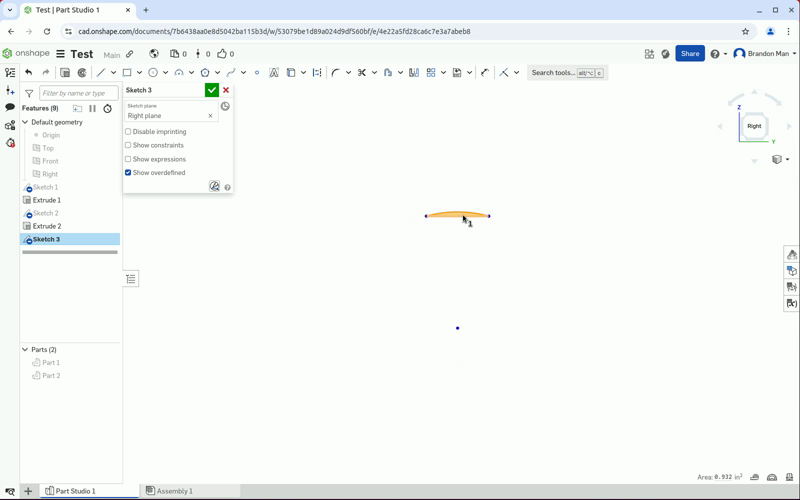
scroll(-6)
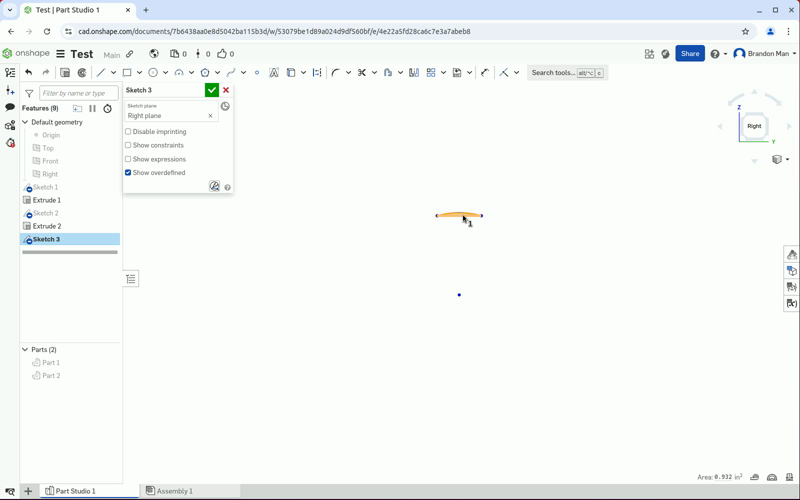
scroll(-6)
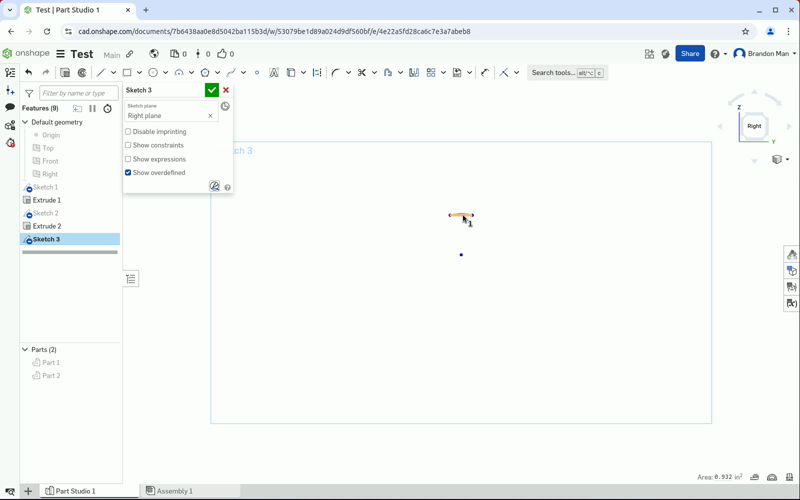
mouse_move(73, 352)
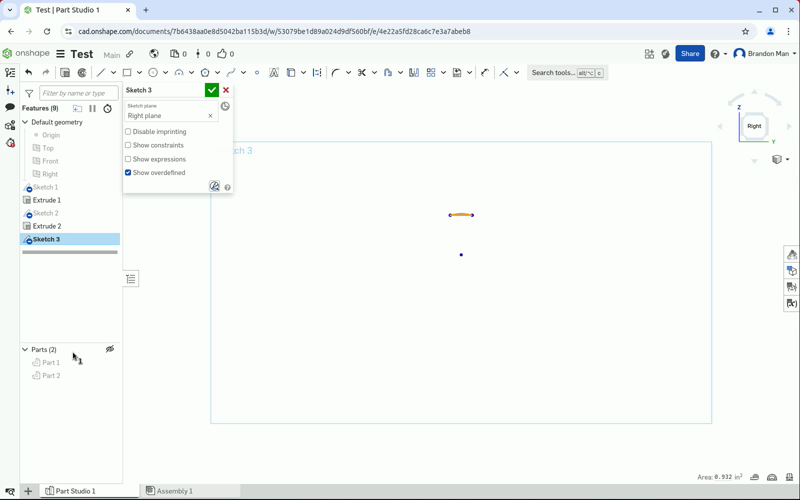
key(shift+y)
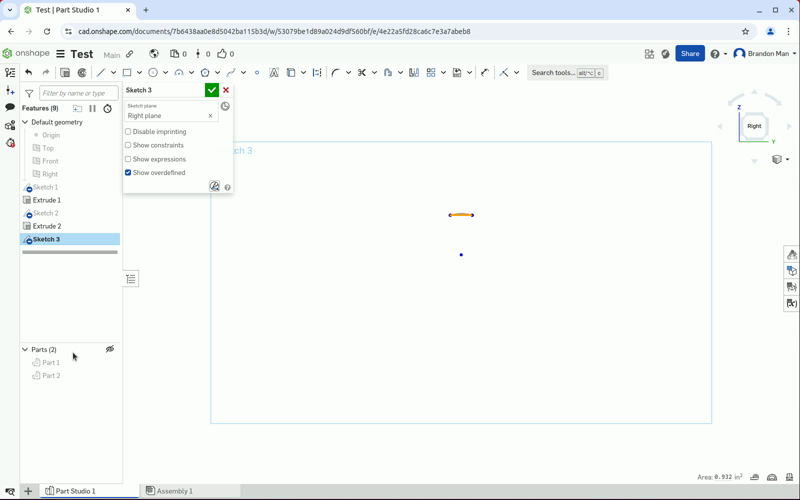
key(shift+e)
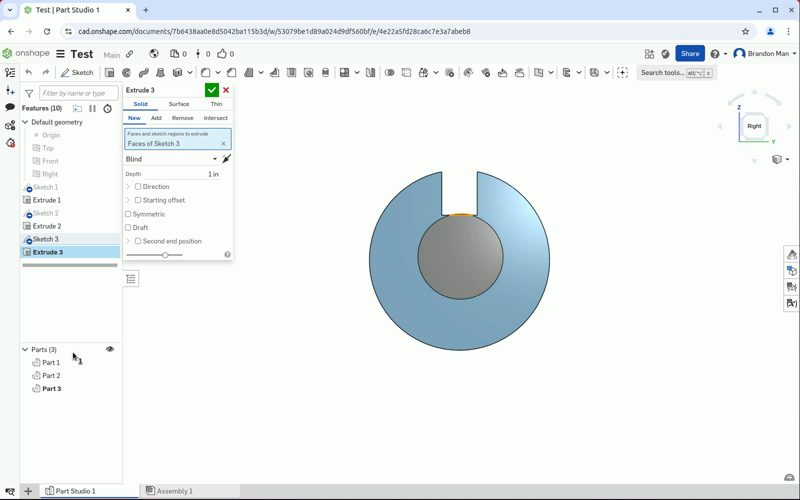
mouse_move(143, 106)
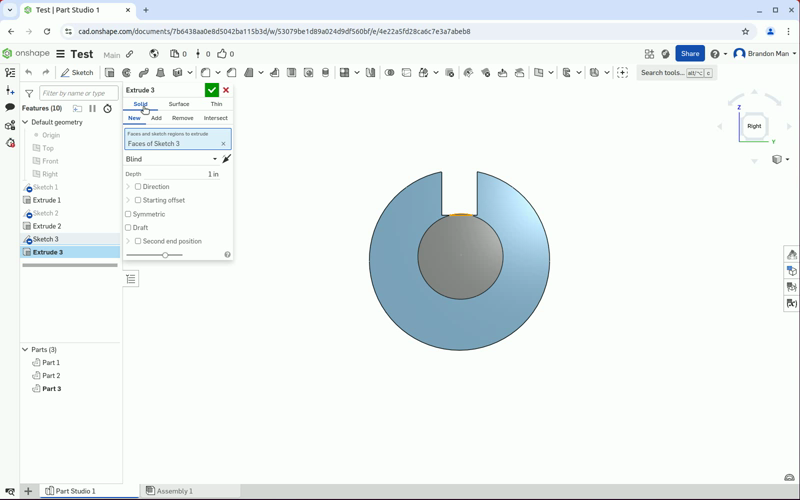
click(143, 106)
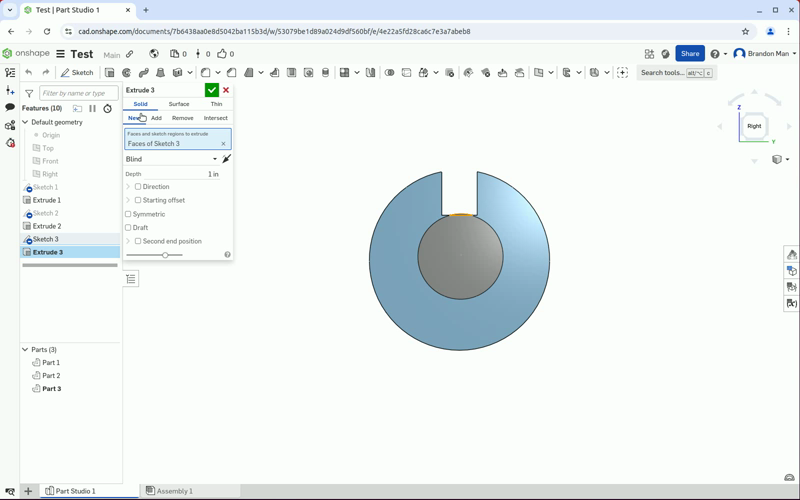
mouse_move(137, 120)
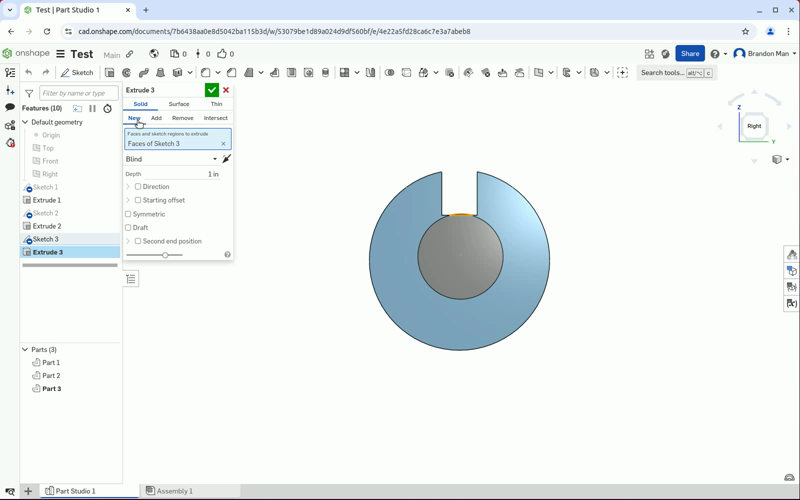
click(137, 120)
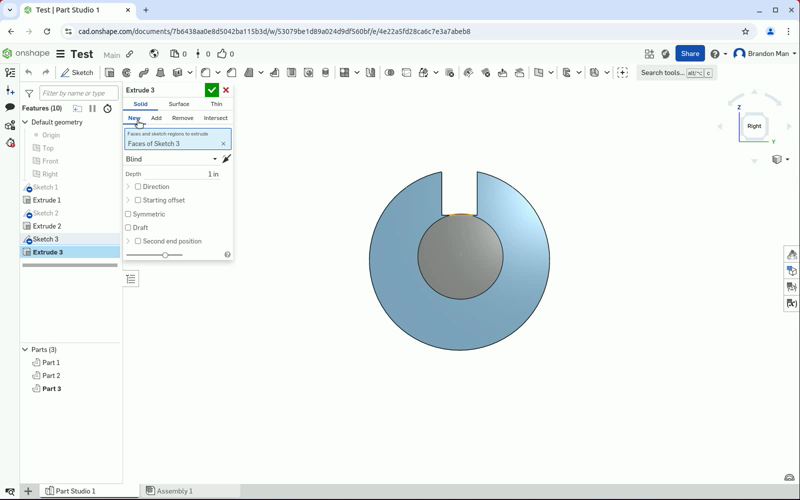
key(tab, 4)
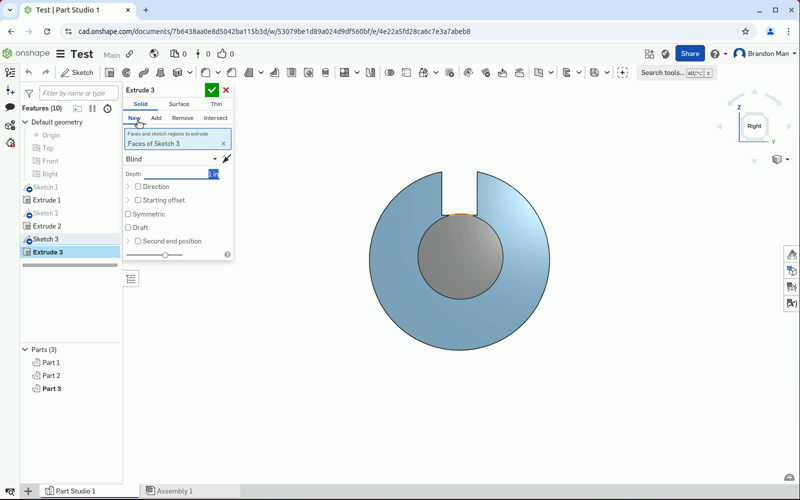
text(10.832)
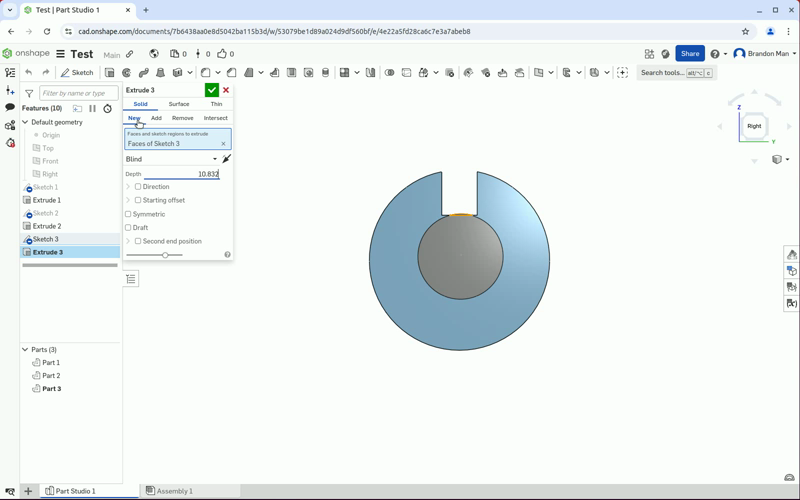
key(enter)
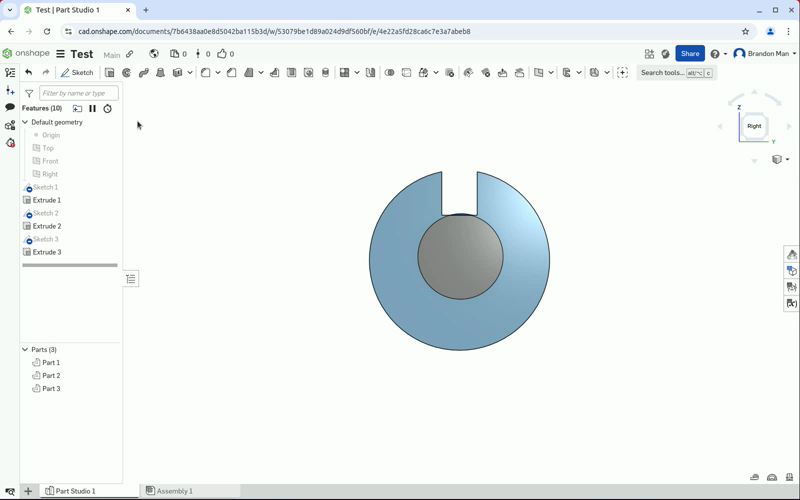
key(shift+h)
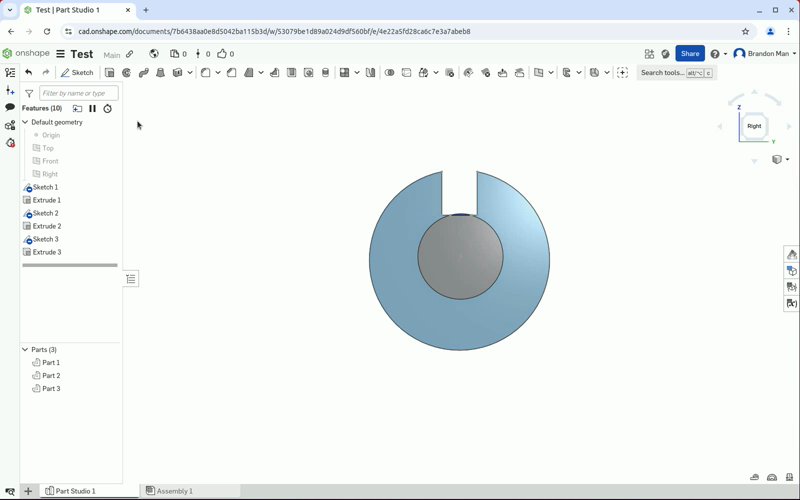
key(shift+h)
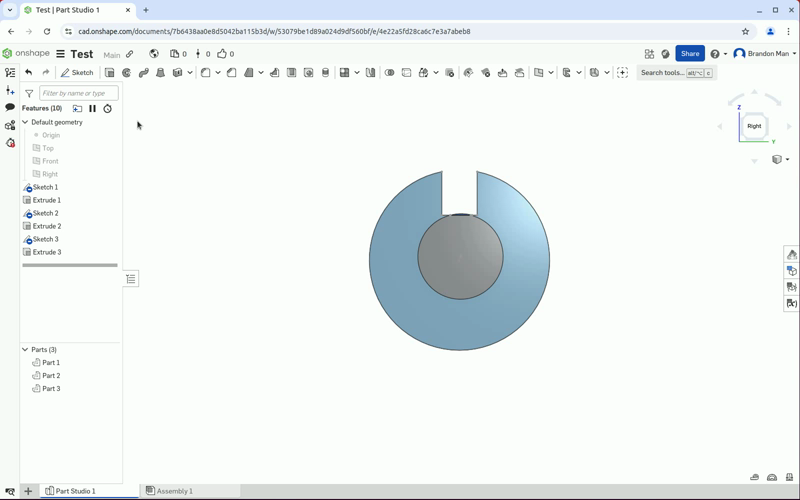
key(shift+7)
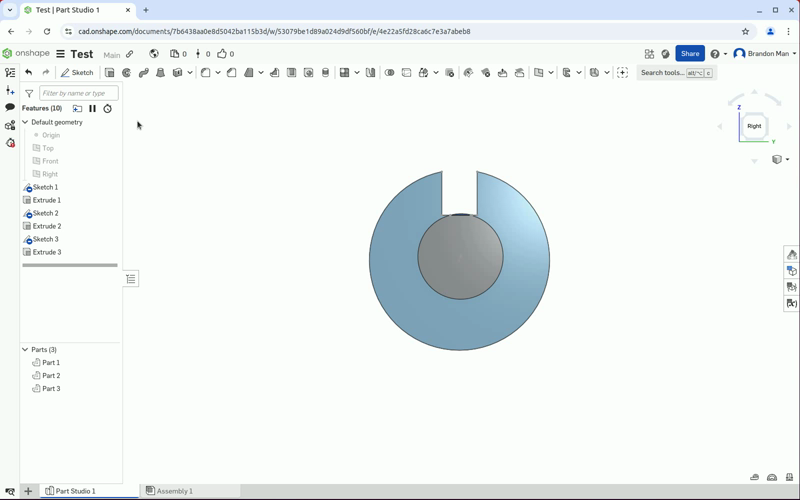
key(right, 2)
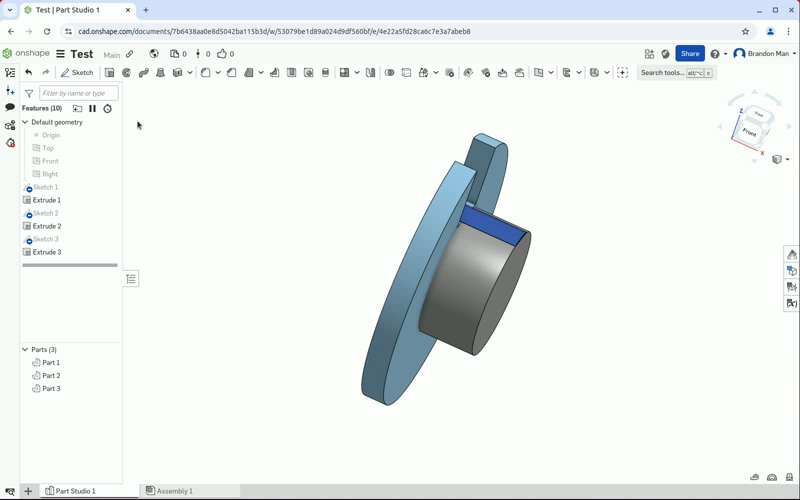
key(down, 2)
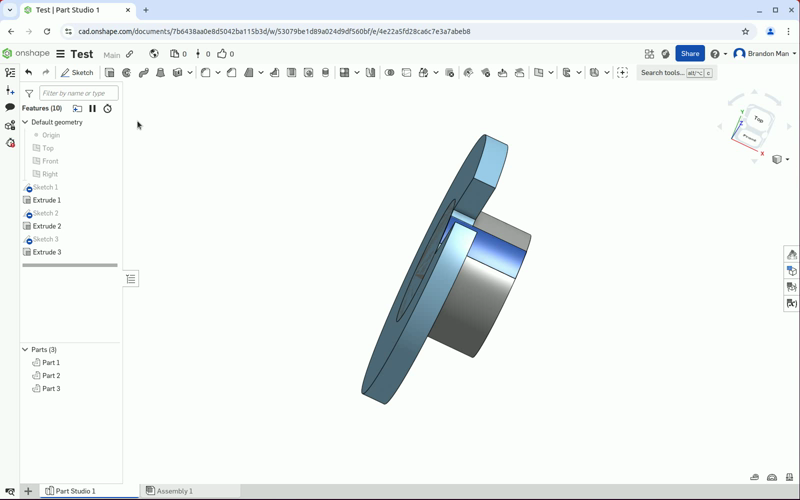
key(up, 2)
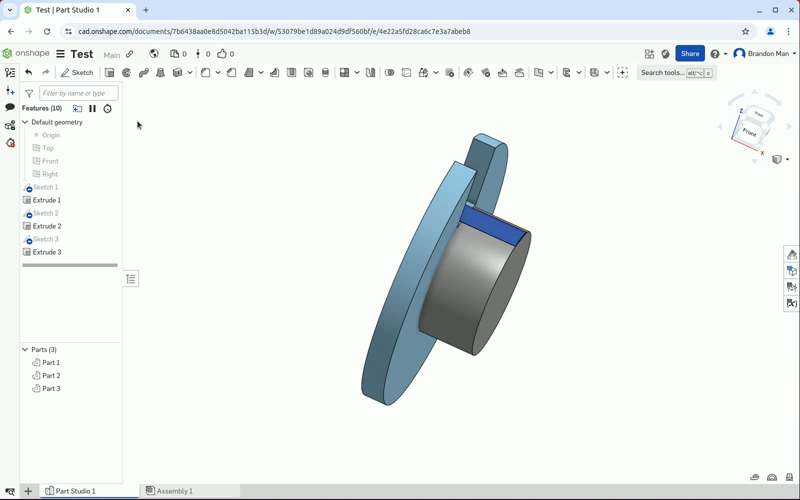
key(left, 2)
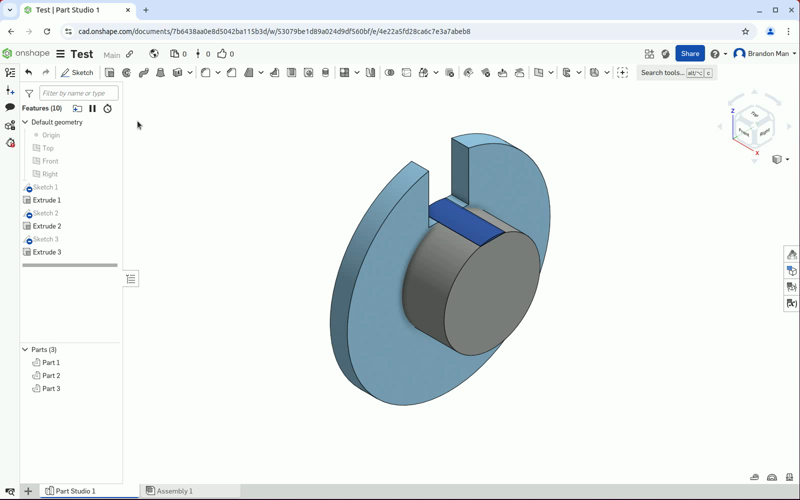
mouse_move(73, 189)
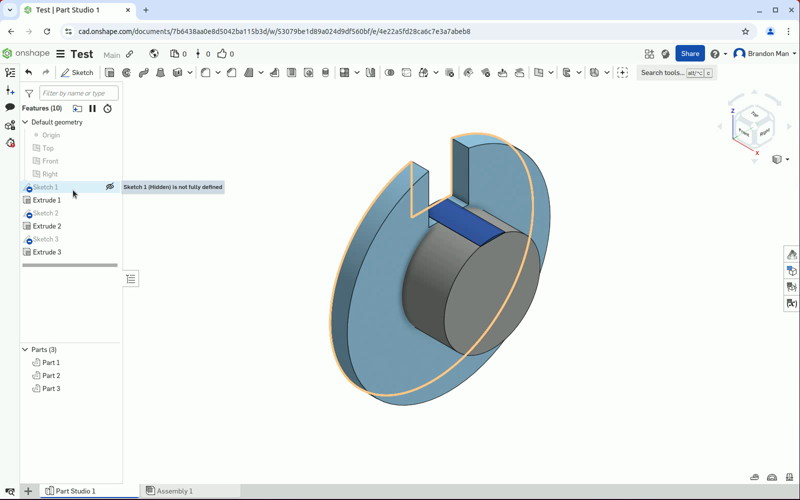
click(73, 189)